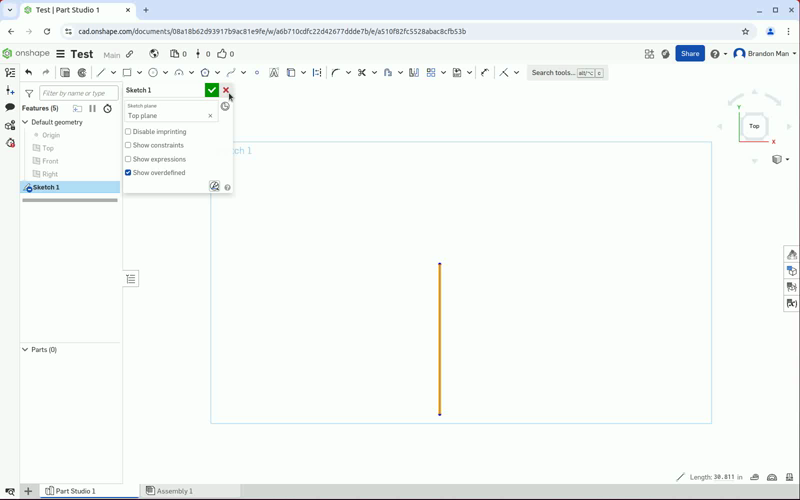
key(shift+h)
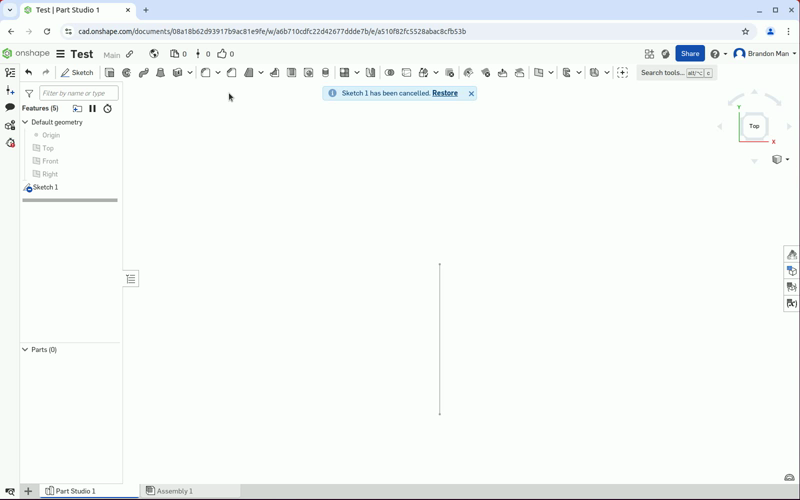
mouse_move(73, 352)
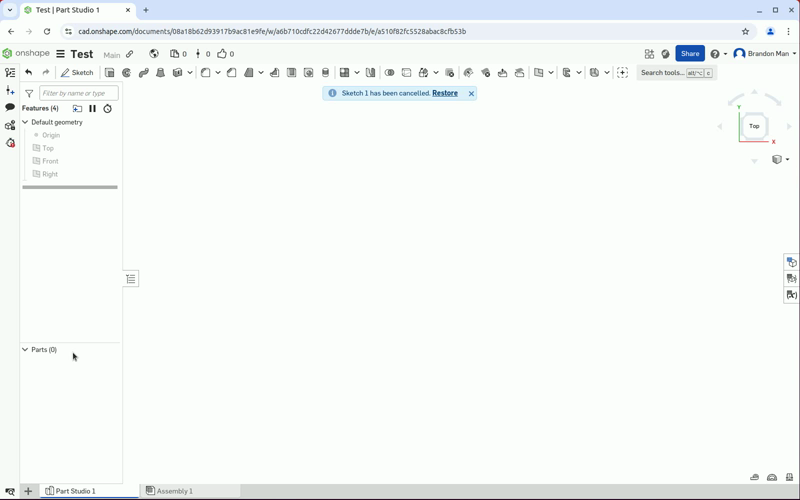
key(y)
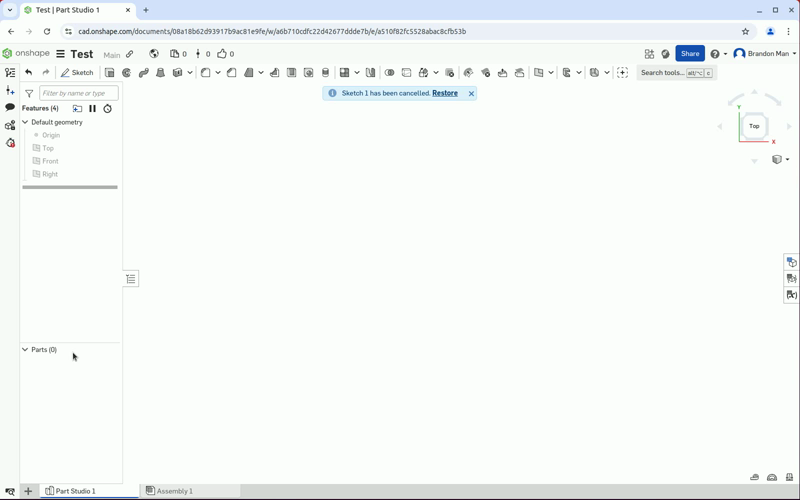
key(shift+p)
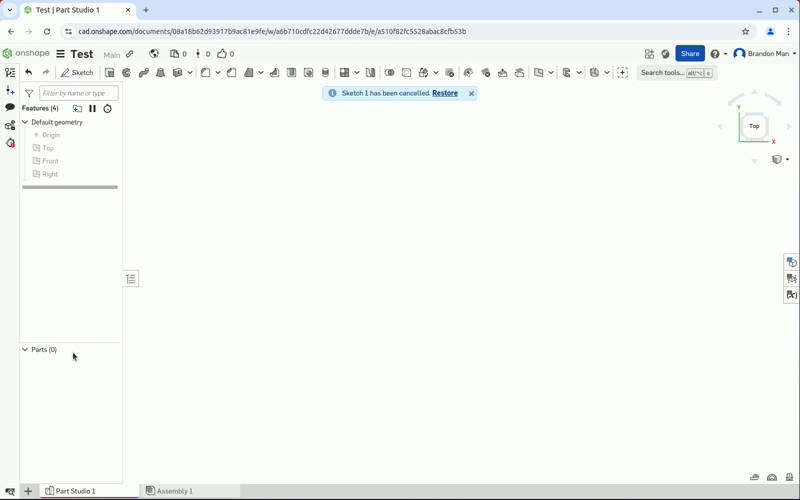
key(space)
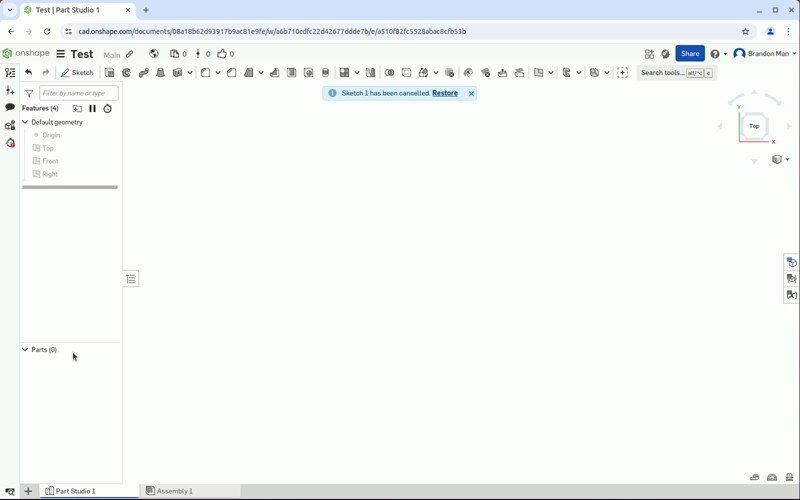
key_down(shift)
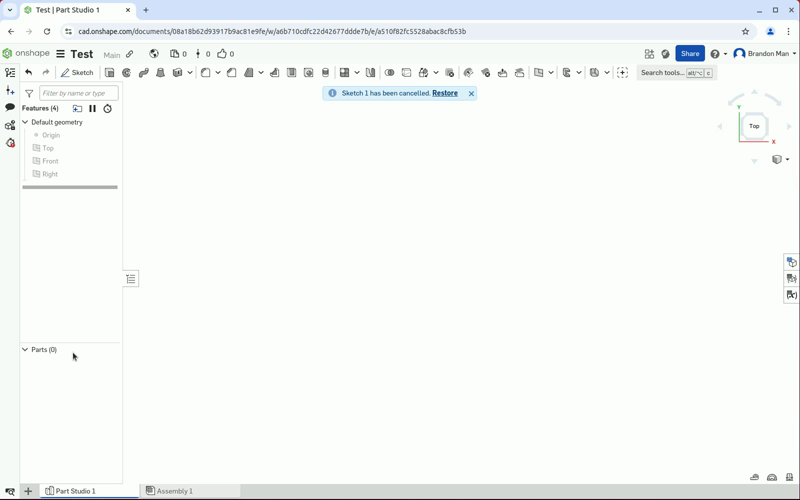
key(up)
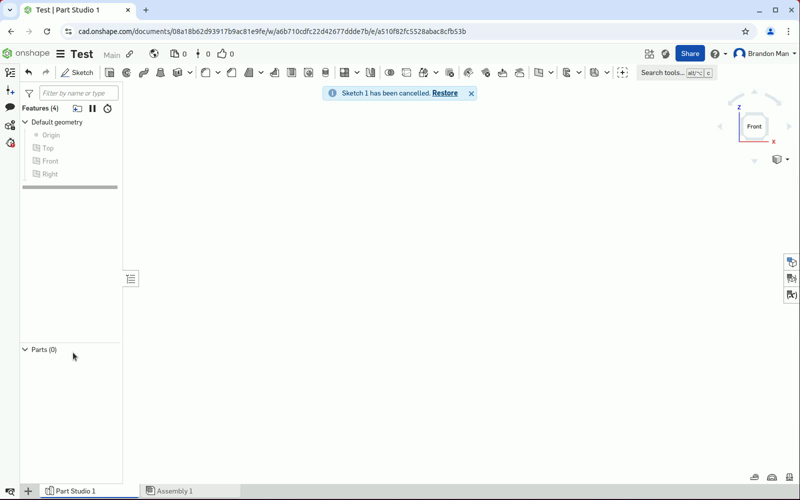
key_up(shift)
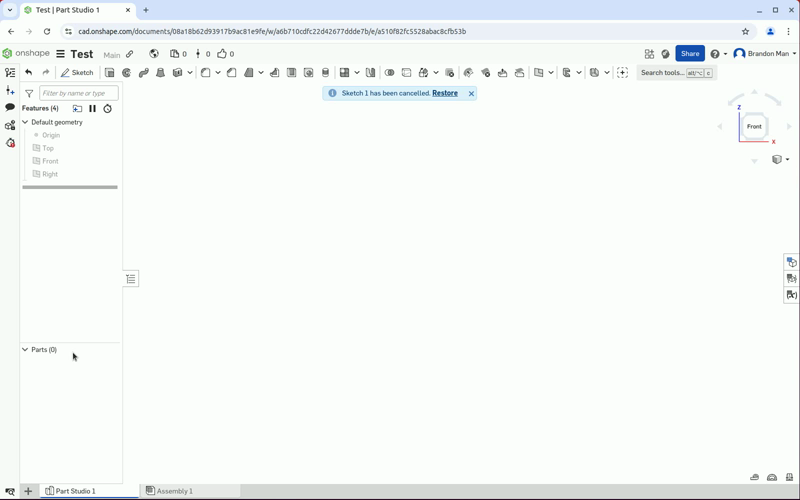
mouse_move(73, 352)
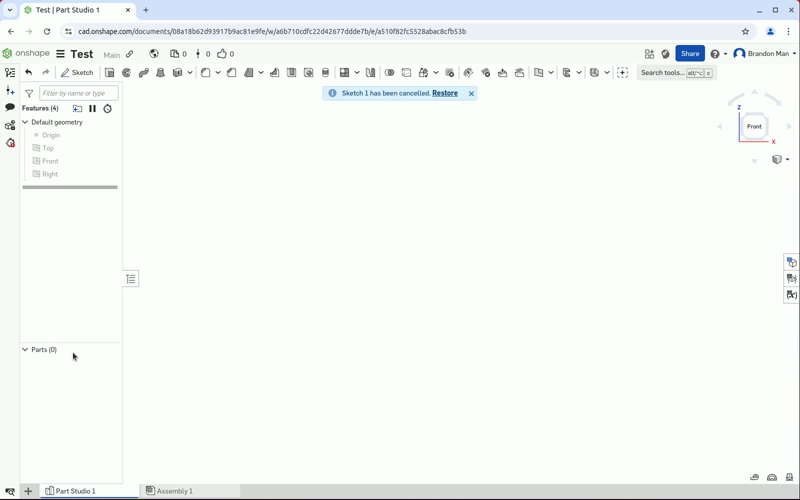
key(shift+y)
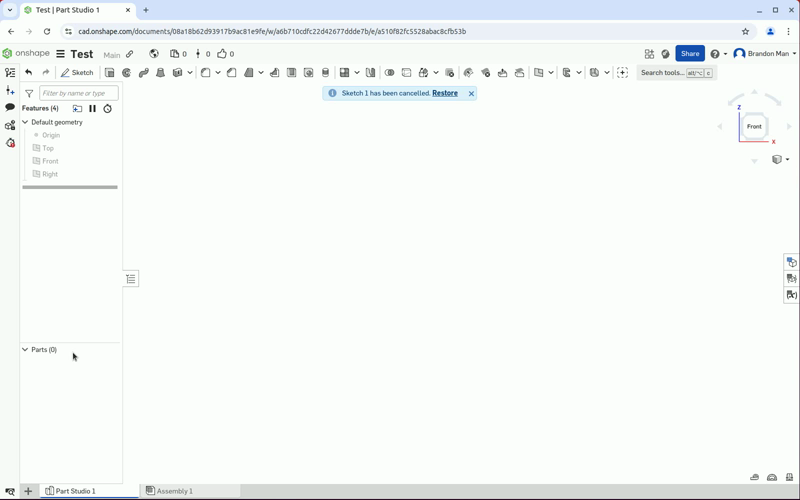
key(shift+s)
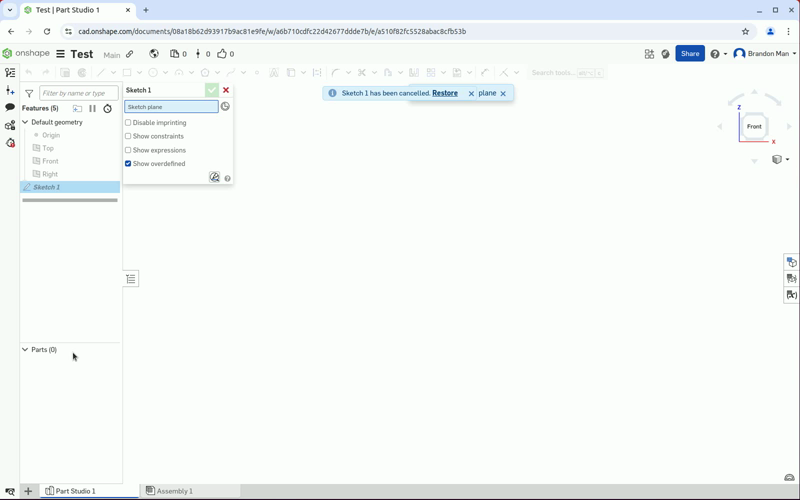
mouse_move(73, 163)
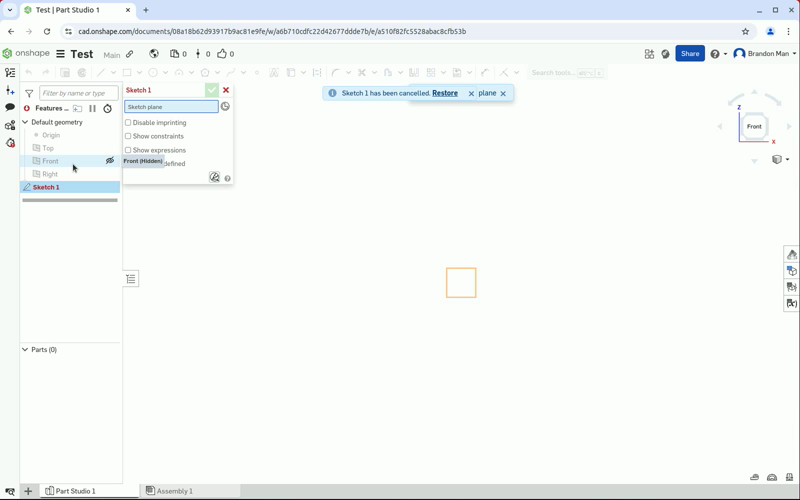
click(73, 163)
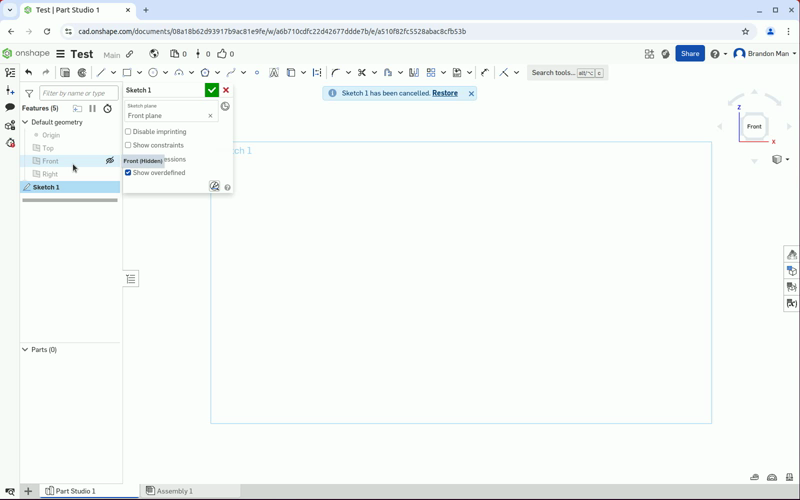
mouse_move(73, 352)
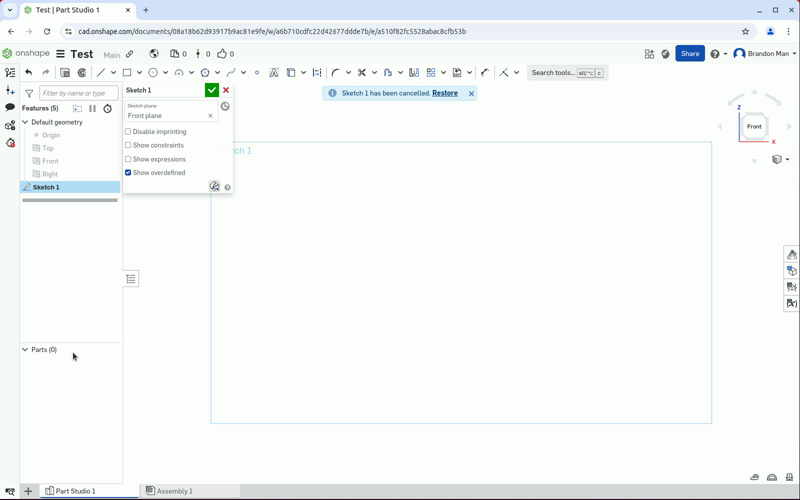
key(y)
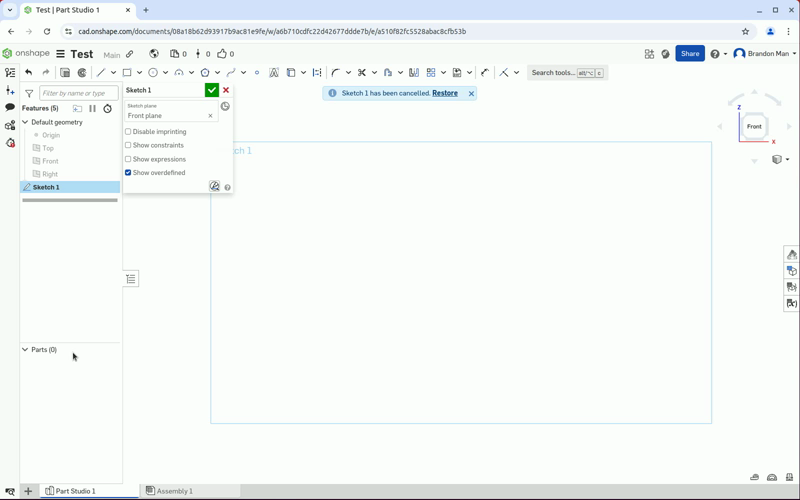
key(l)
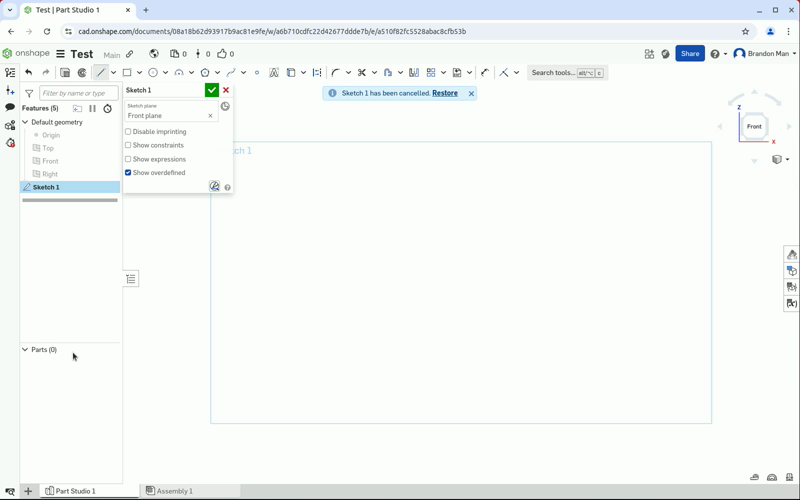
key_down(shift)
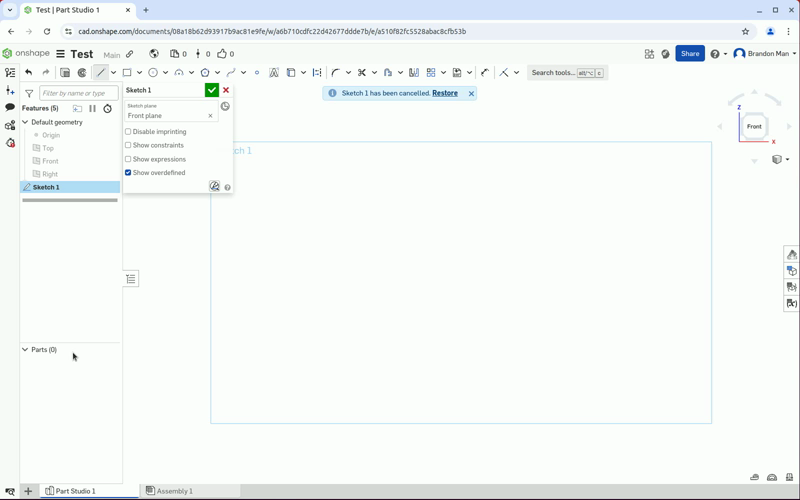
mouse_move(405, 282)
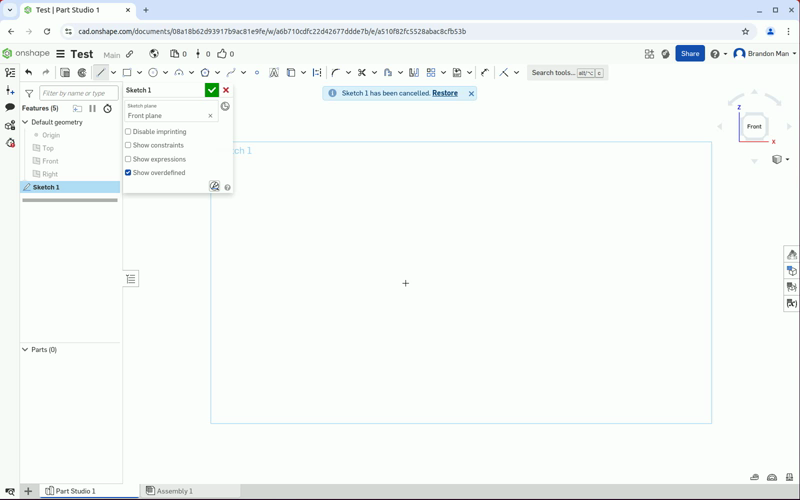
click(405, 282)
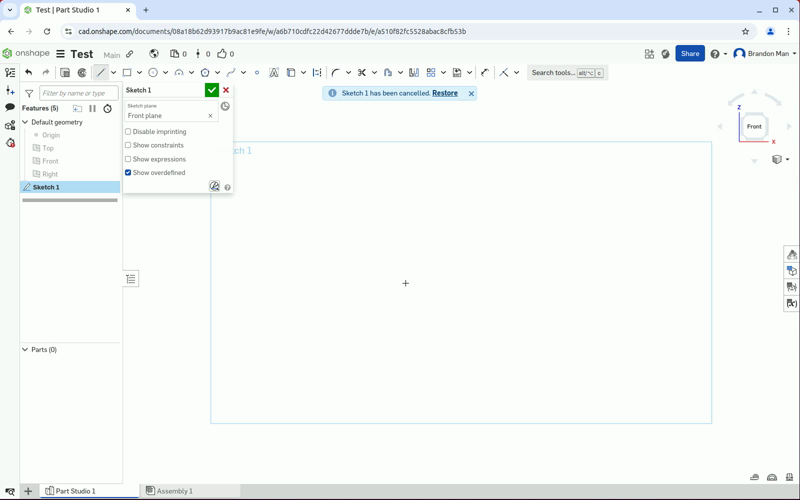
key_up(shift)
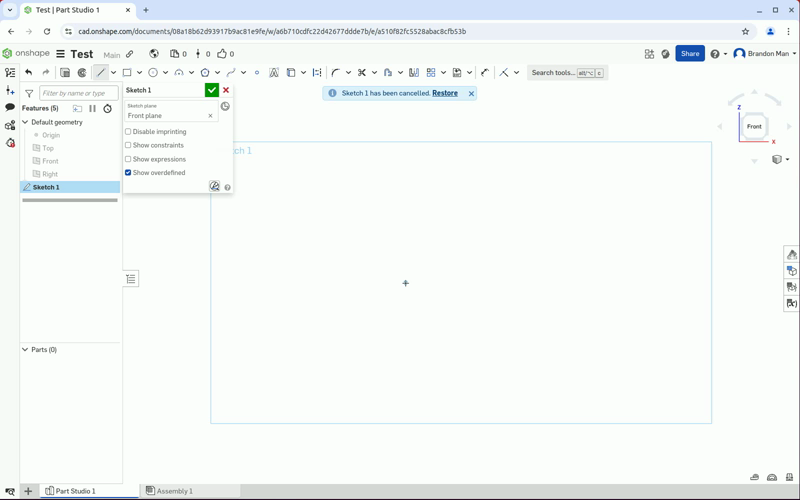
key_down(shift)
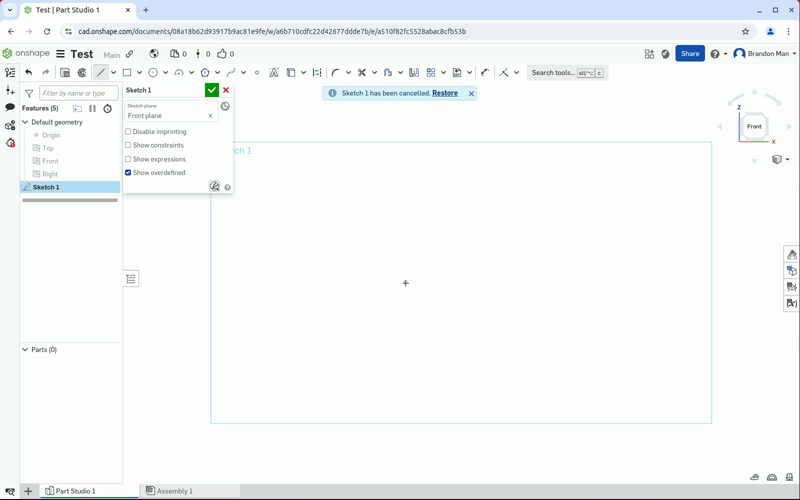
mouse_move(435, 282)
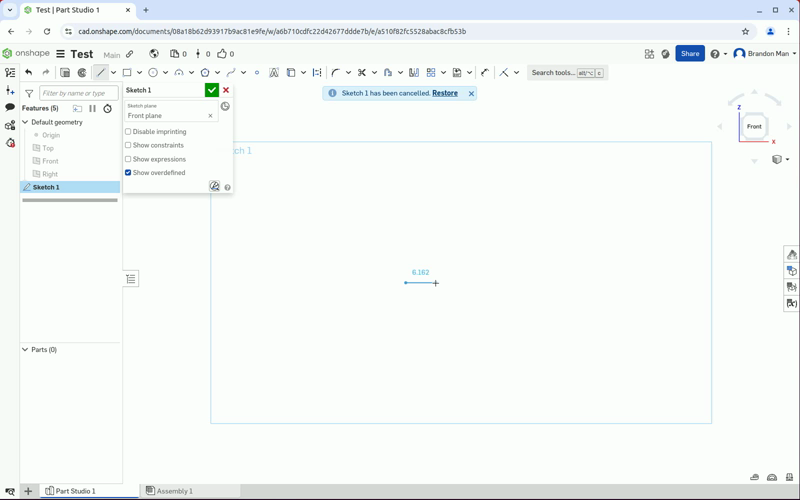
mouse_move(461, 282)
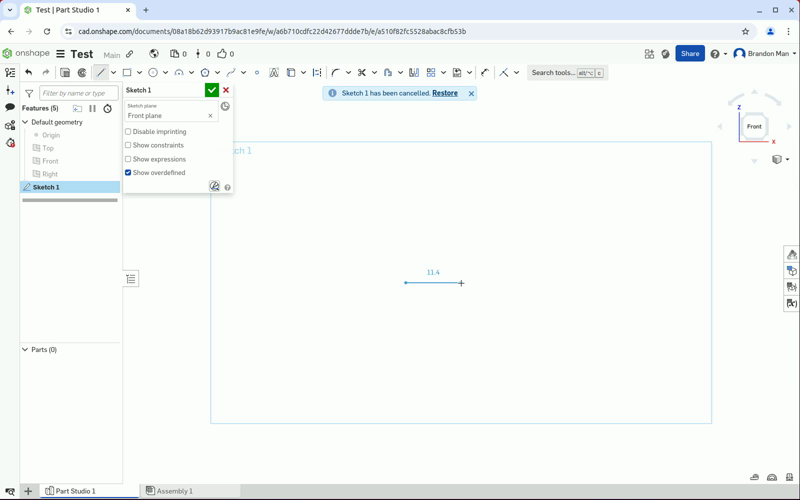
click(461, 282)
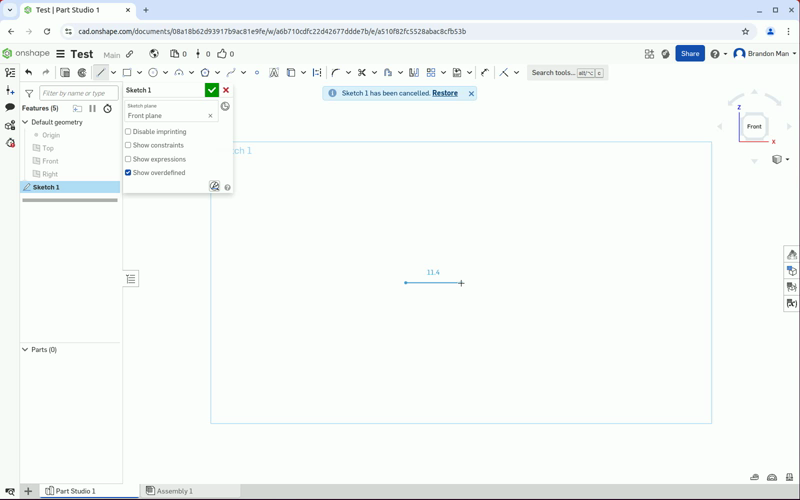
key_up(shift)
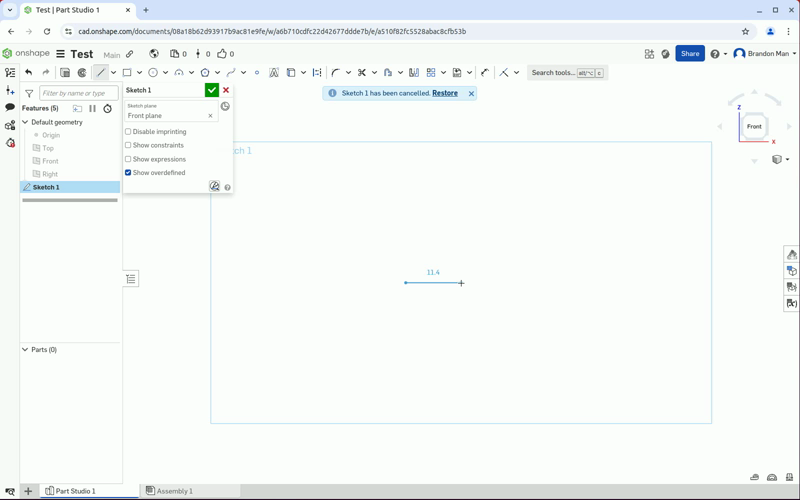
key_down(shift)
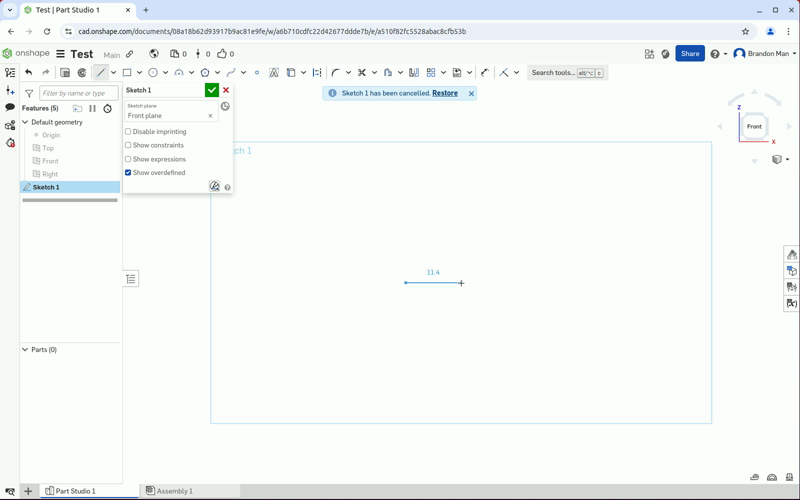
mouse_move(491, 282)
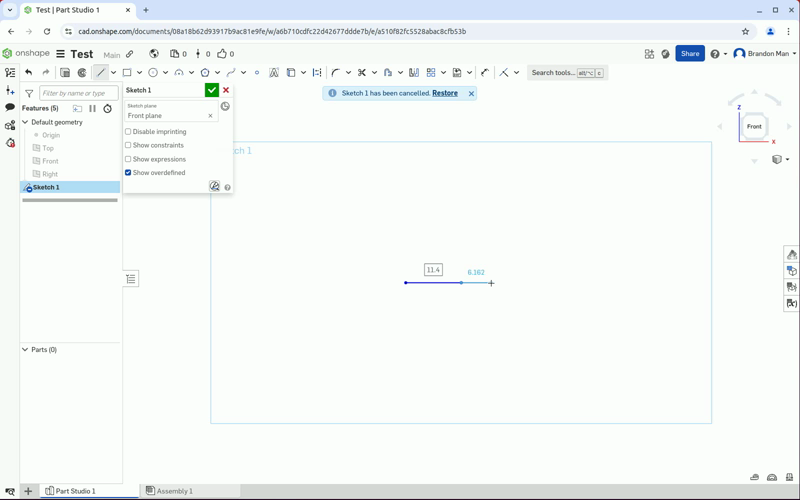
mouse_move(461, 274)
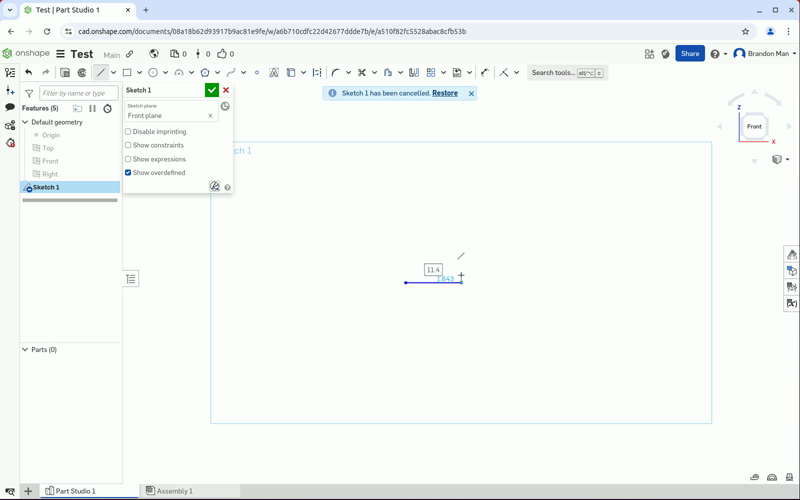
click(461, 274)
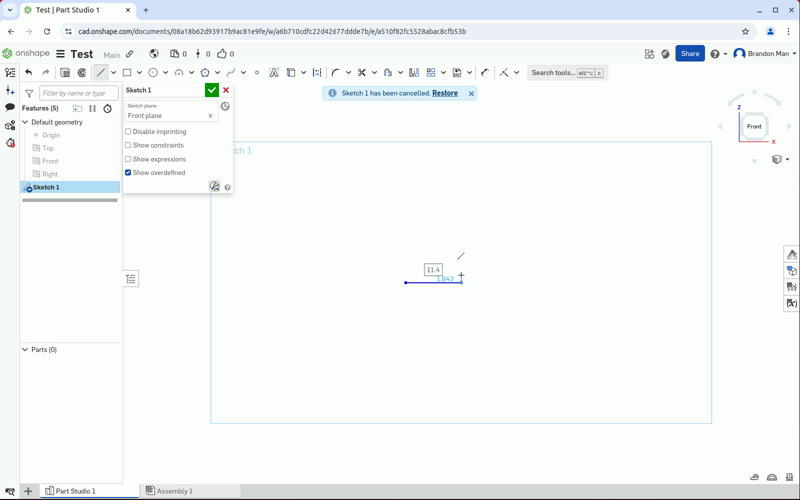
key_up(shift)
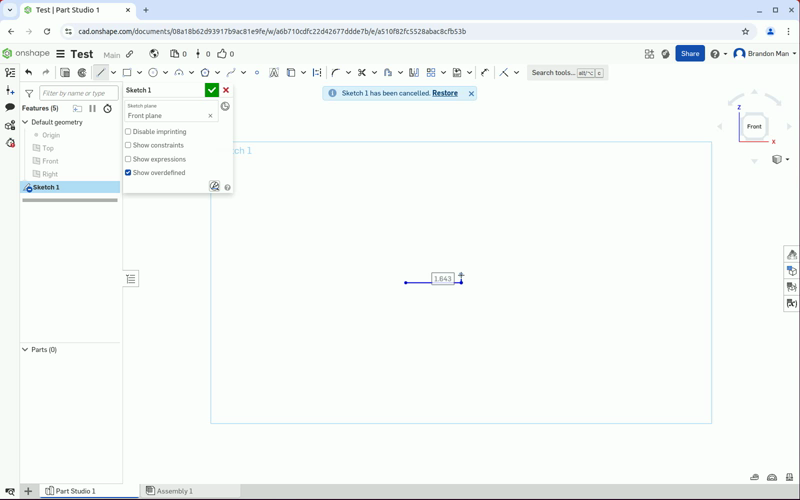
key_down(shift)
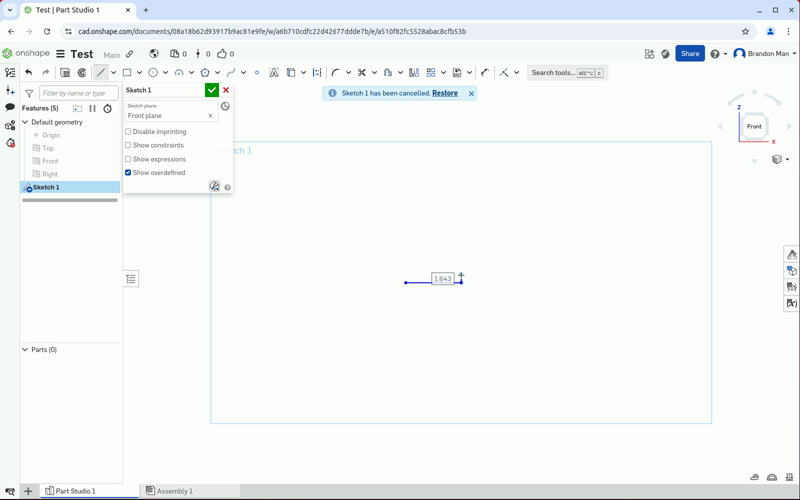
mouse_move(405, 219)
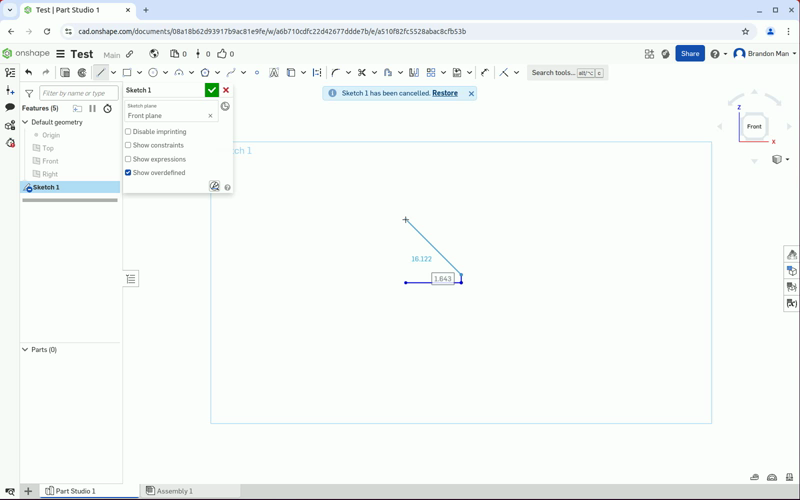
click(405, 219)
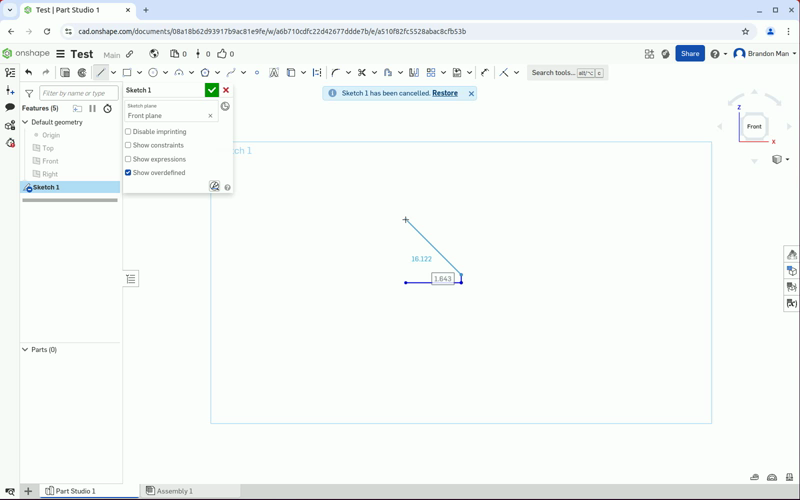
key_up(shift)
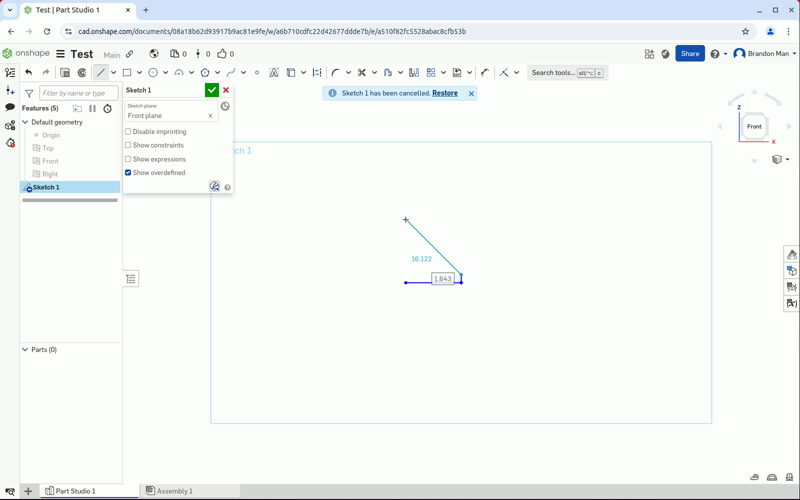
key_down(shift)
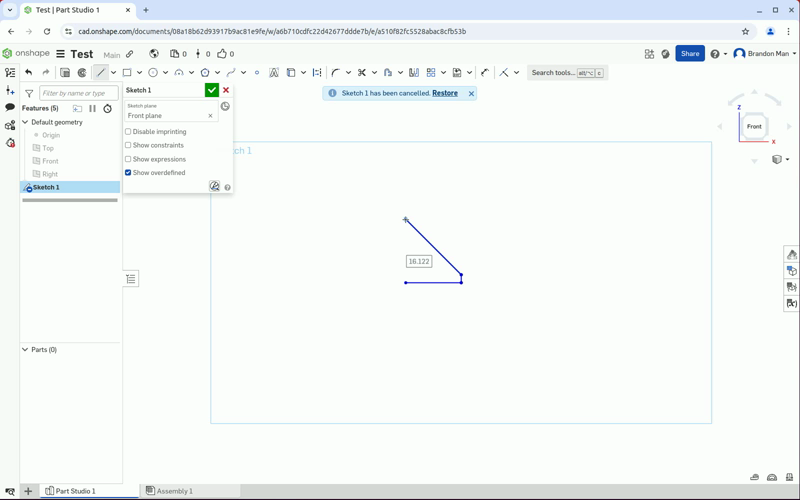
mouse_move(405, 282)
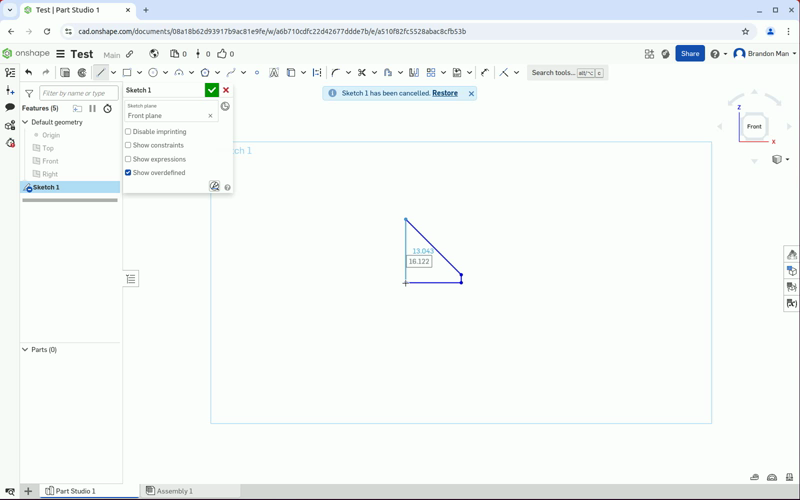
key_up(shift)
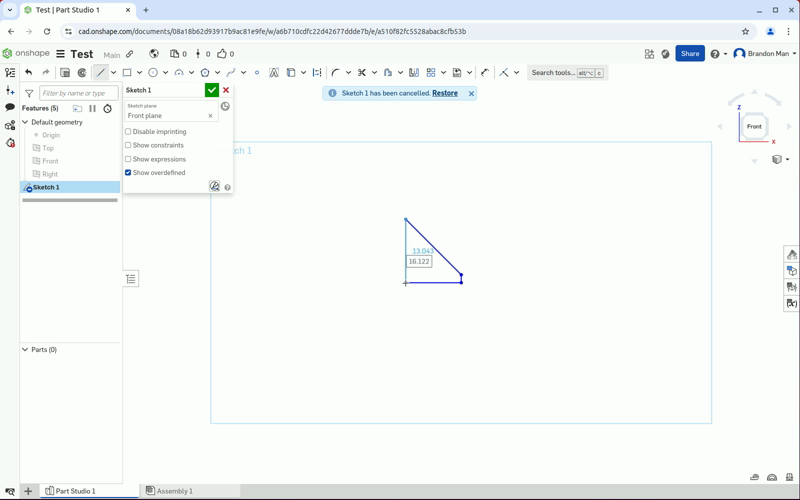
click(405, 282)
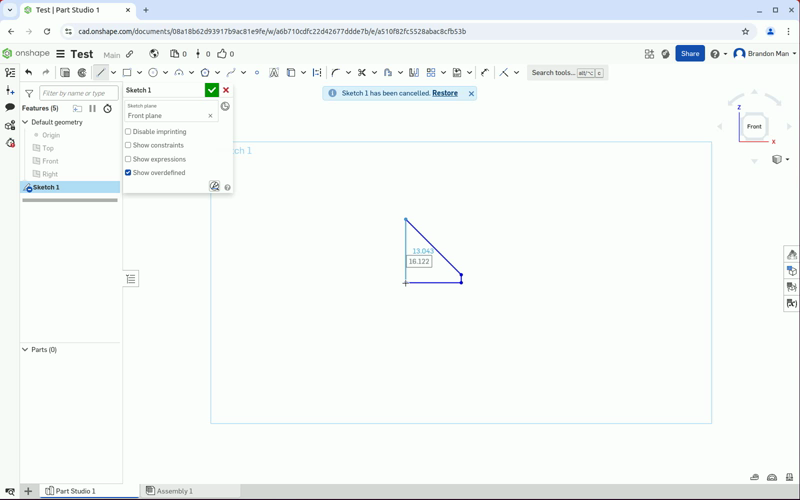
key(esc)
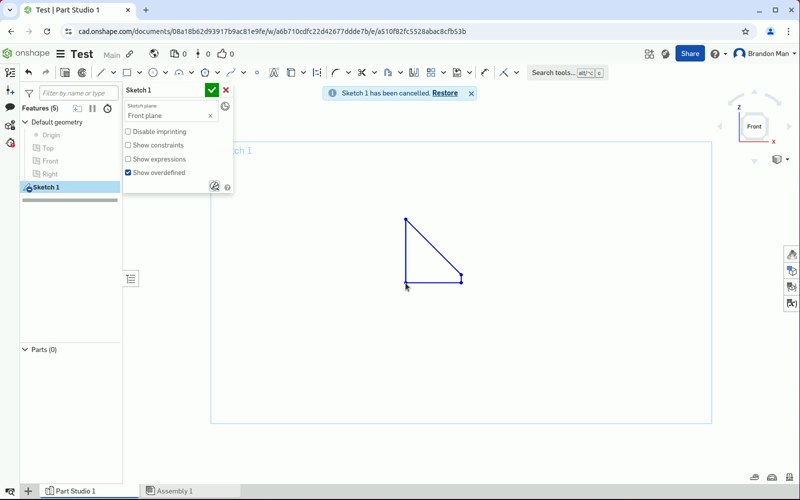
mouse_move(429, 251)
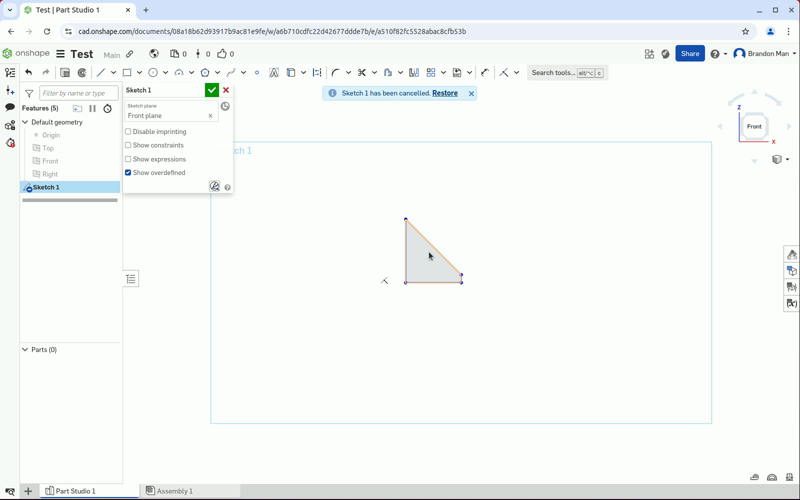
click(429, 251)
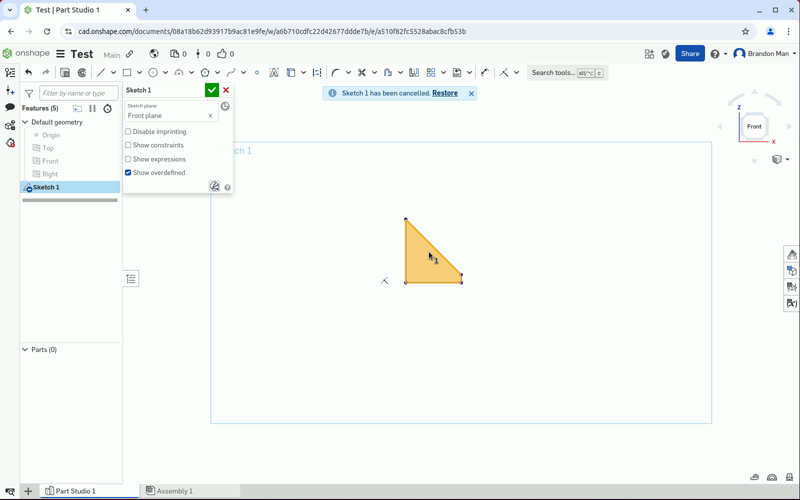
mouse_move(73, 352)
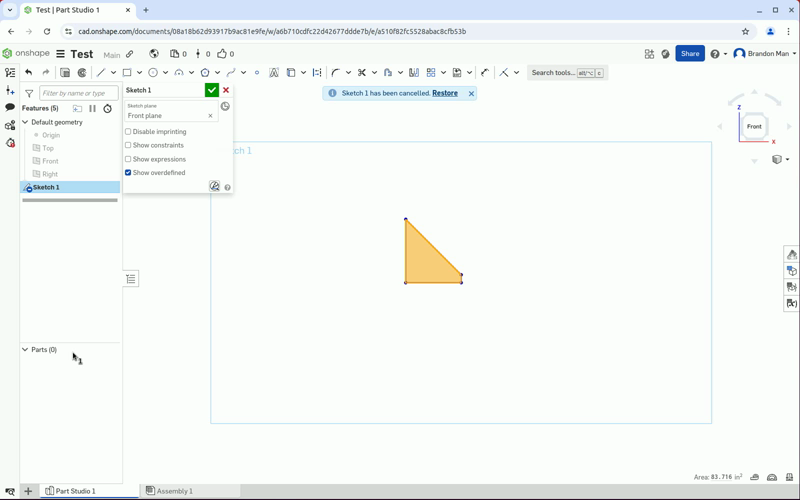
key(shift+y)
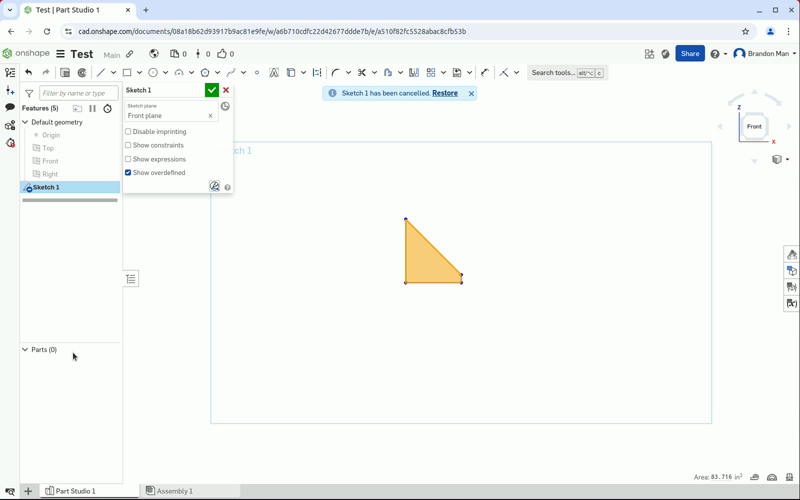
key(shift+e)
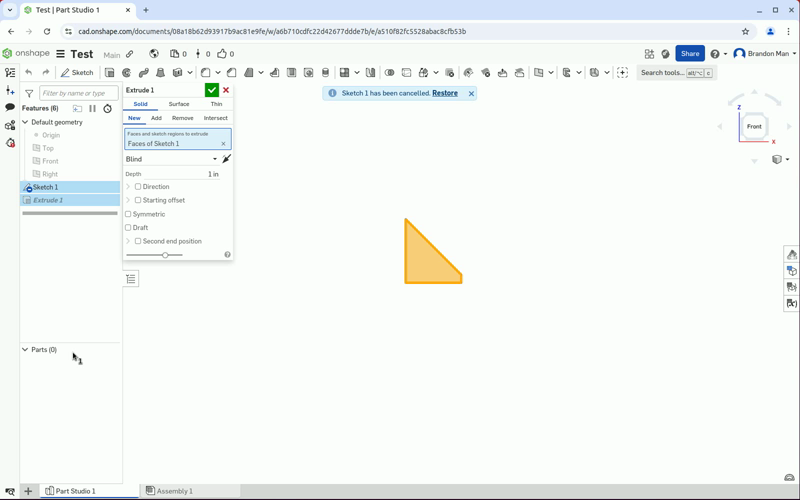
mouse_move(143, 106)
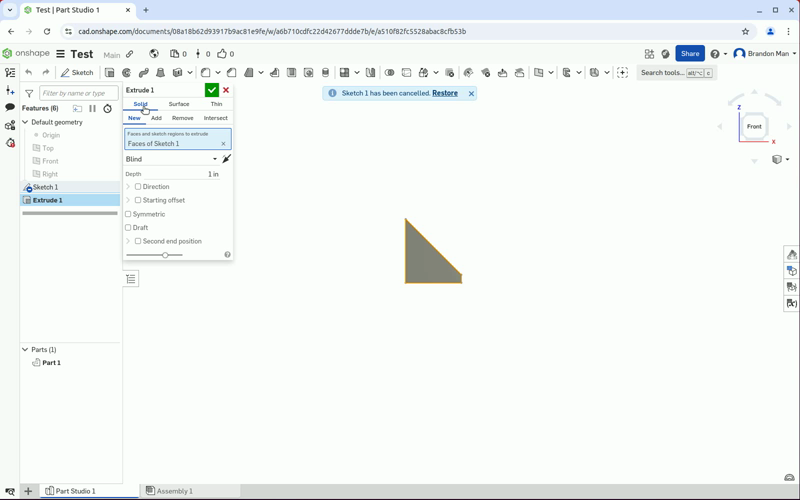
click(143, 106)
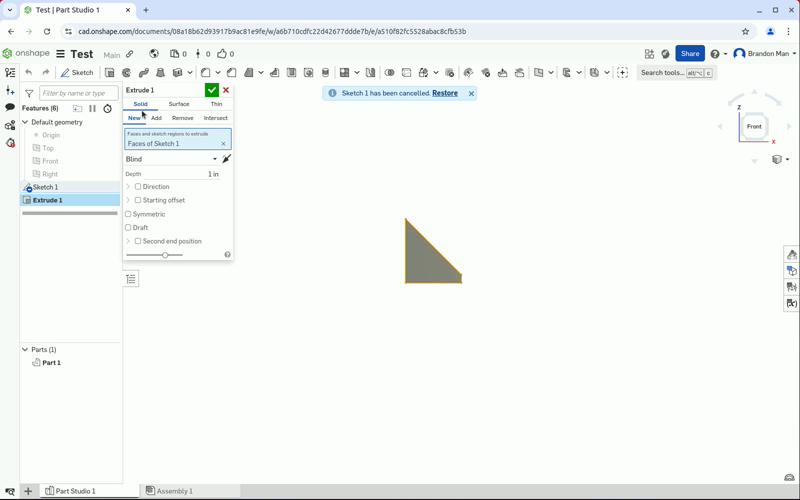
mouse_move(137, 120)
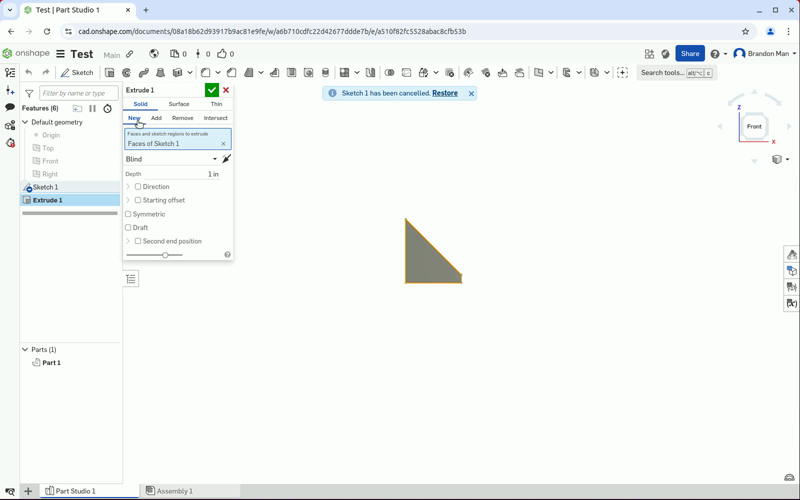
click(137, 120)
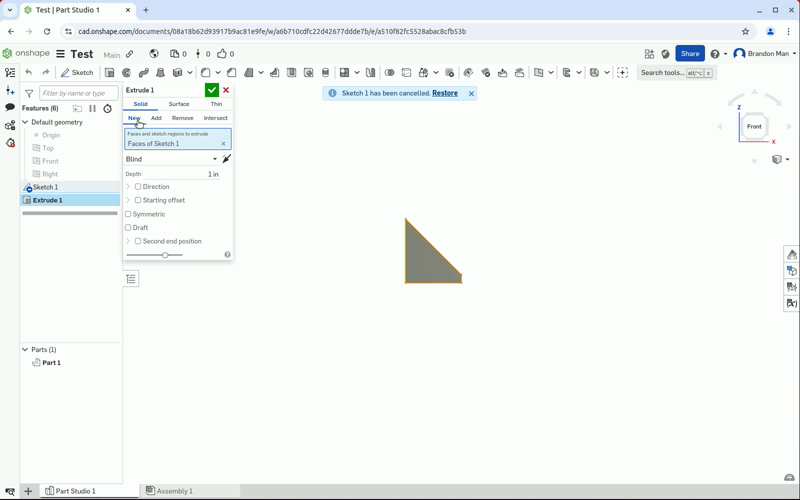
key(tab, 4)
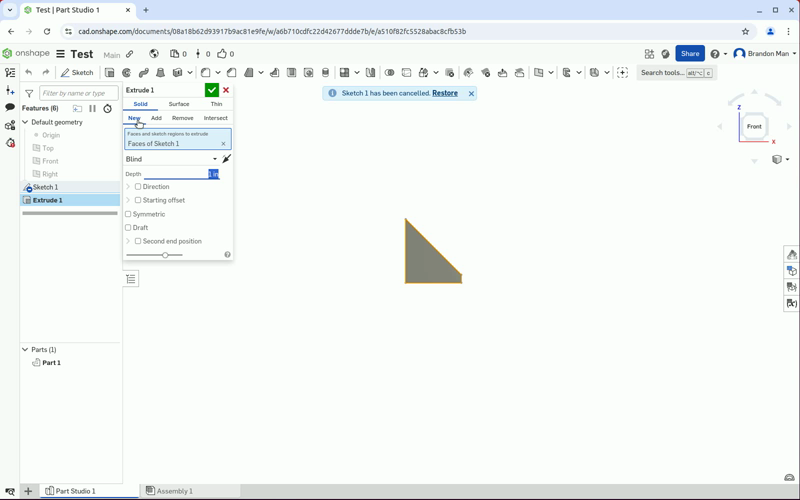
text(23.108)
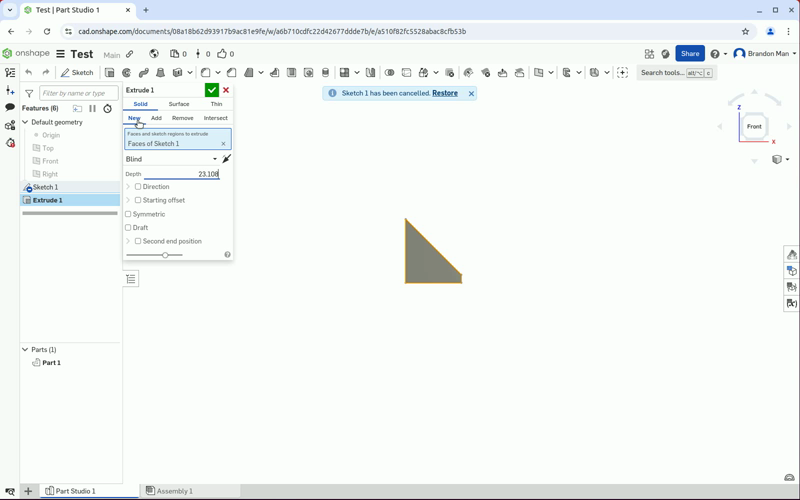
key(enter)
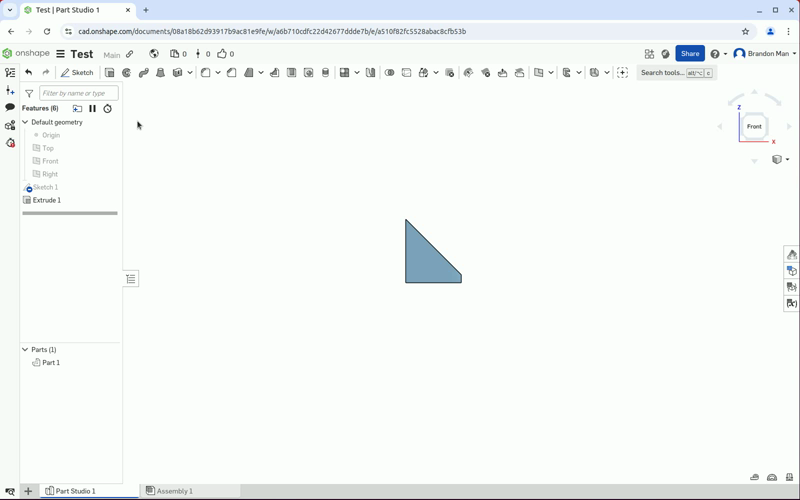
key(shift+h)
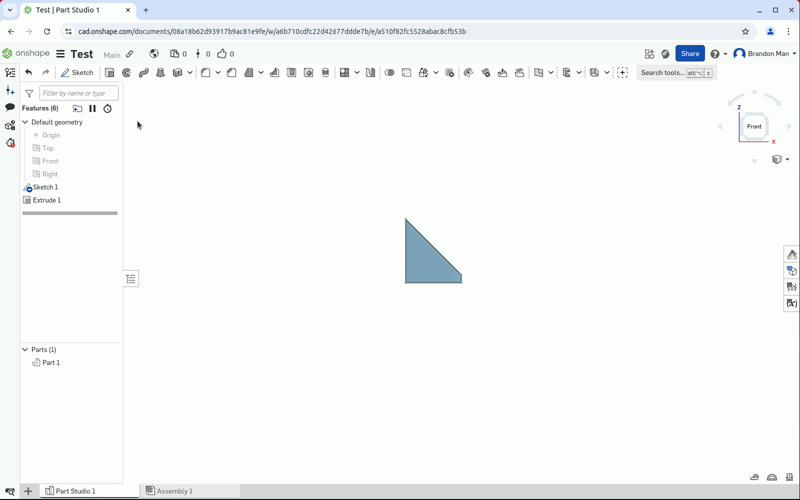
key(shift+h)
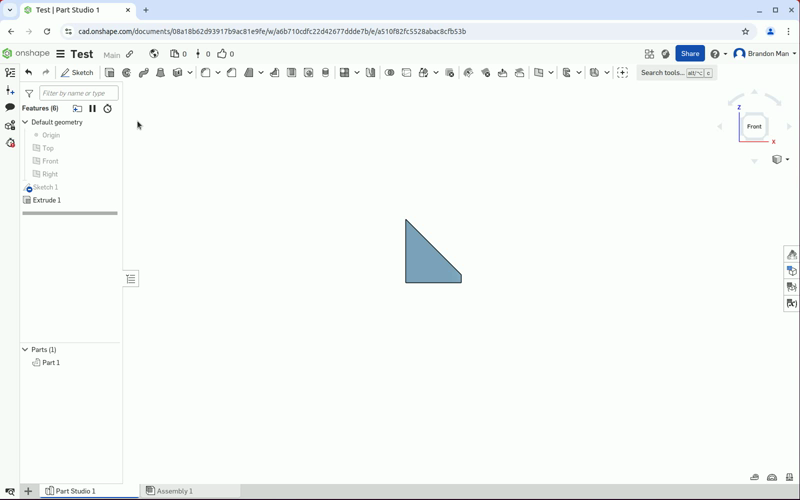
mouse_move(73, 189)
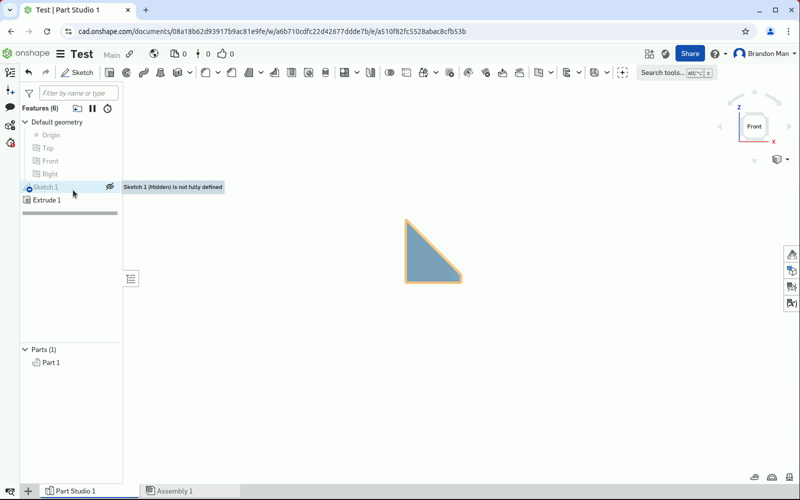
click(73, 189)
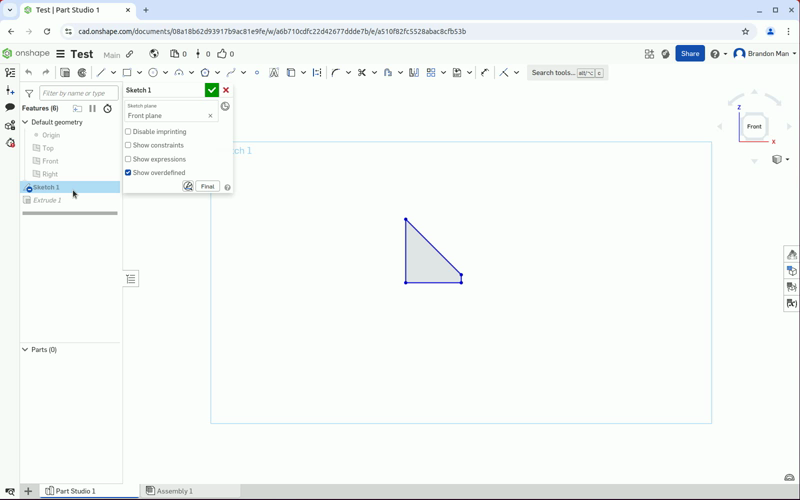
mouse_move(229, 92)
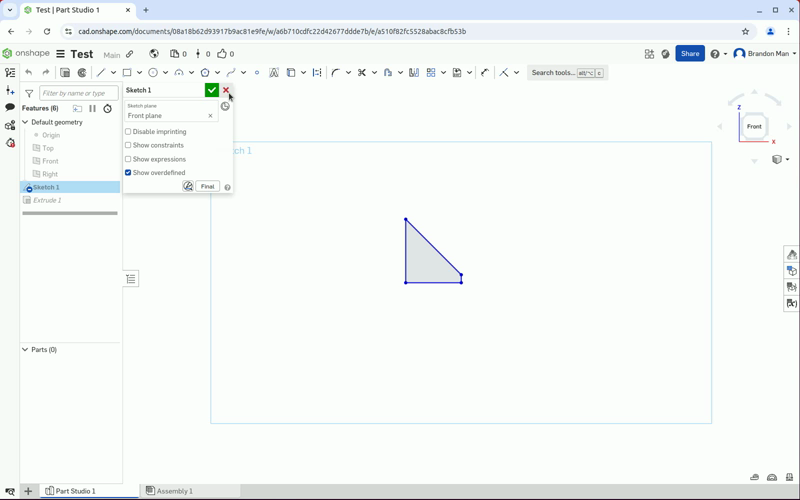
click(229, 92)
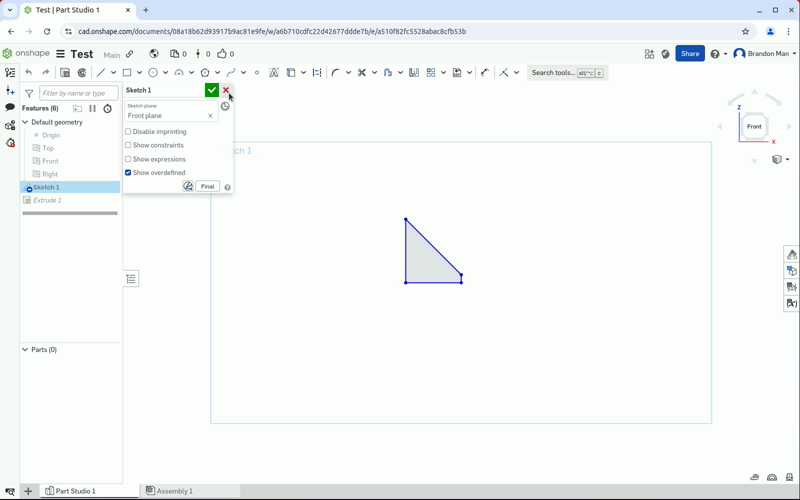
key(shift+s)
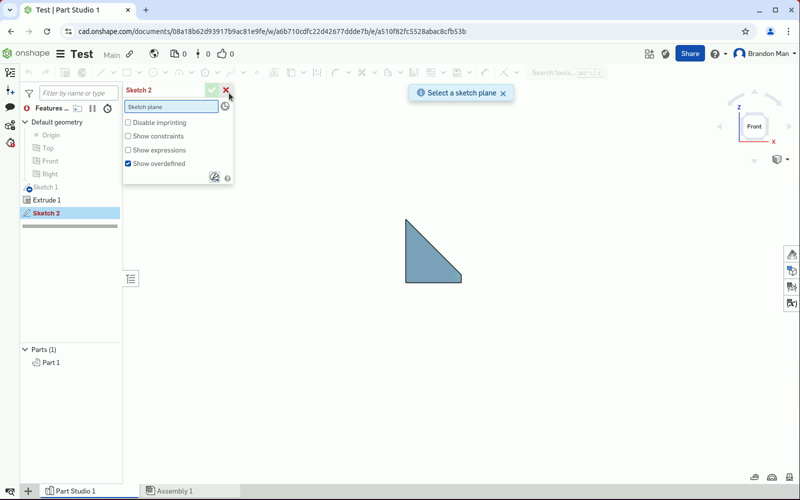
mouse_move(73, 163)
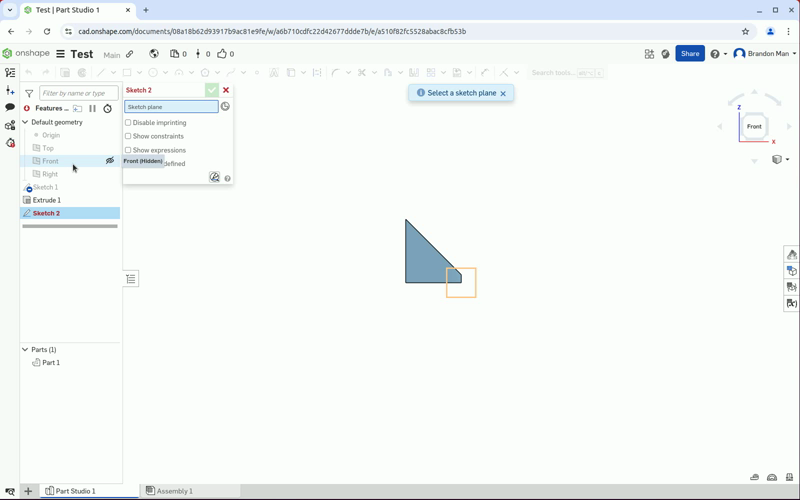
click(73, 163)
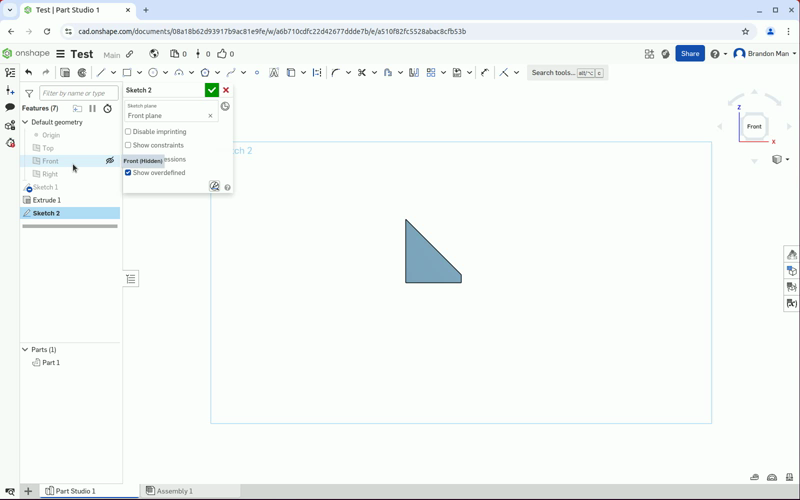
mouse_move(73, 352)
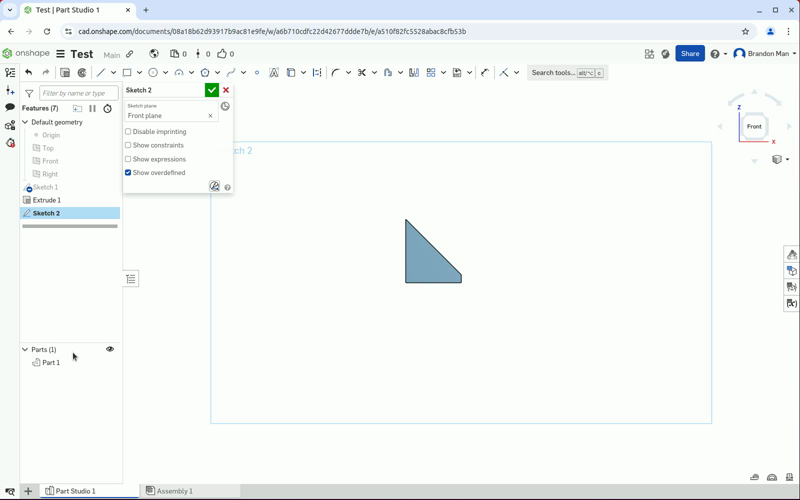
key(y)
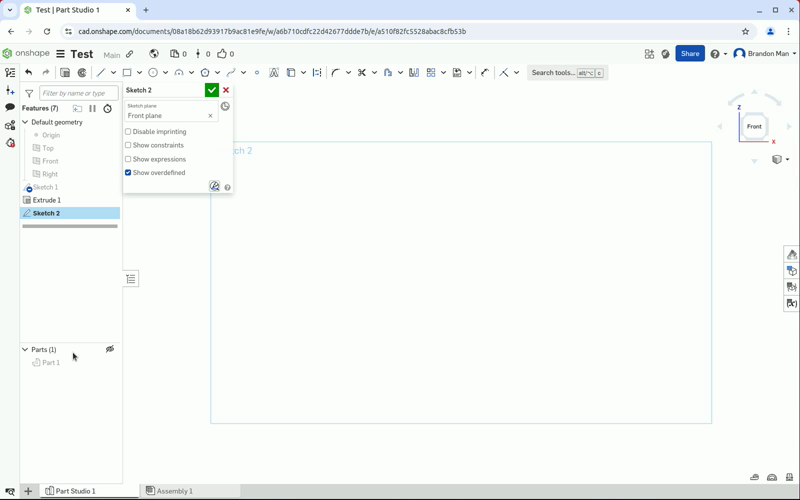
key(l)
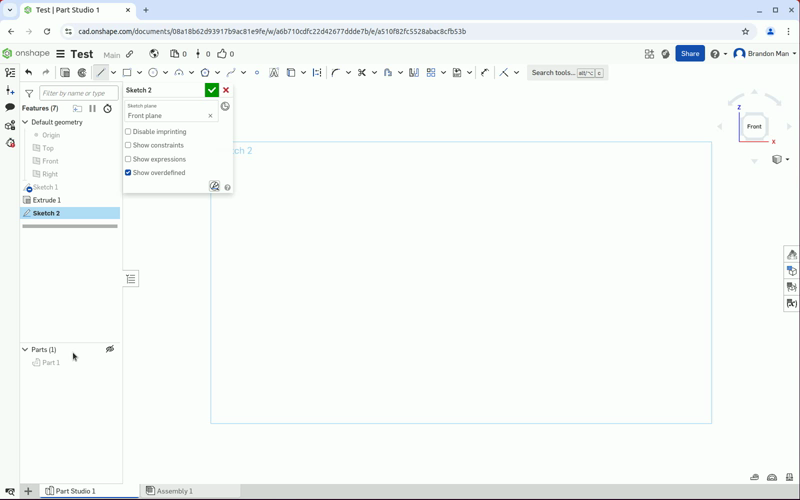
key_down(shift)
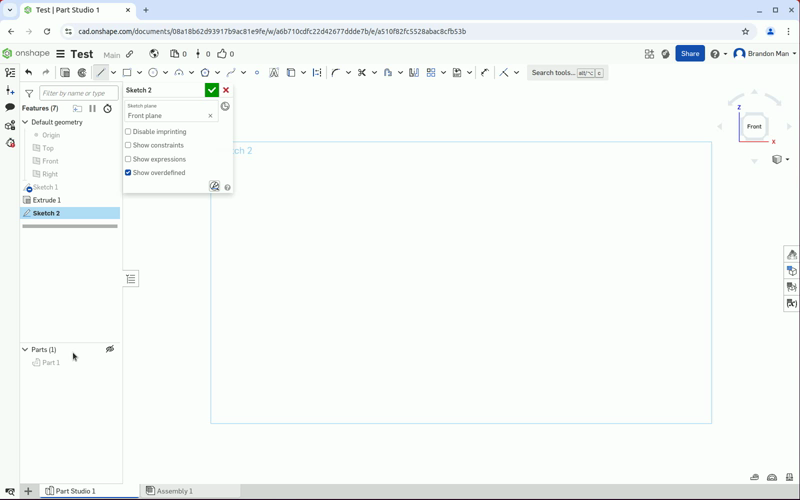
mouse_move(460, 282)
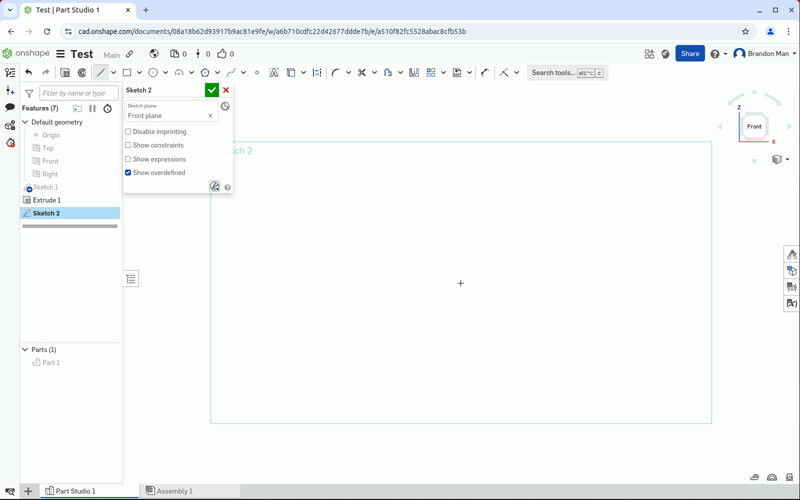
click(460, 282)
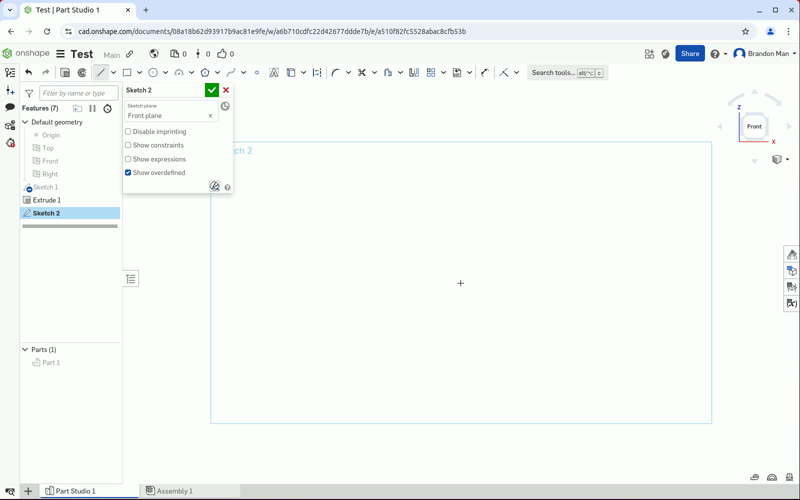
key_up(shift)
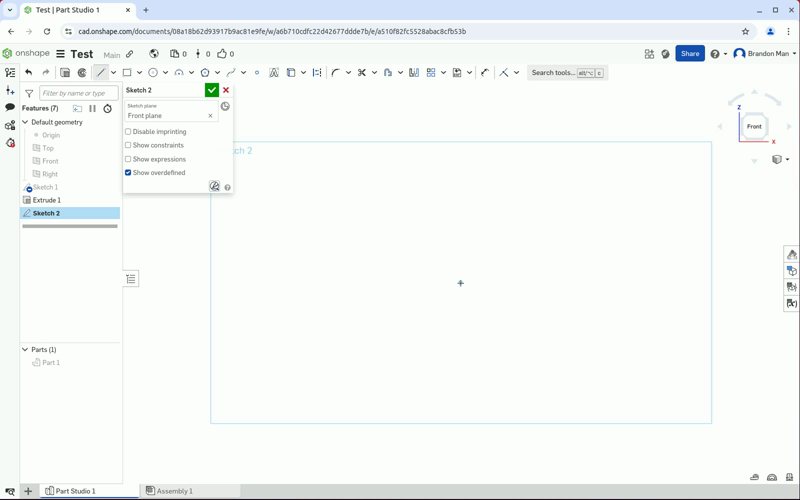
key_down(shift)
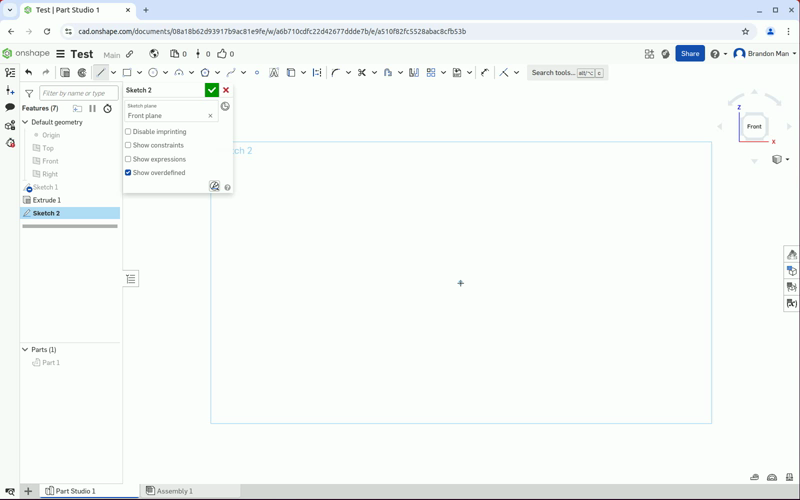
mouse_move(490, 282)
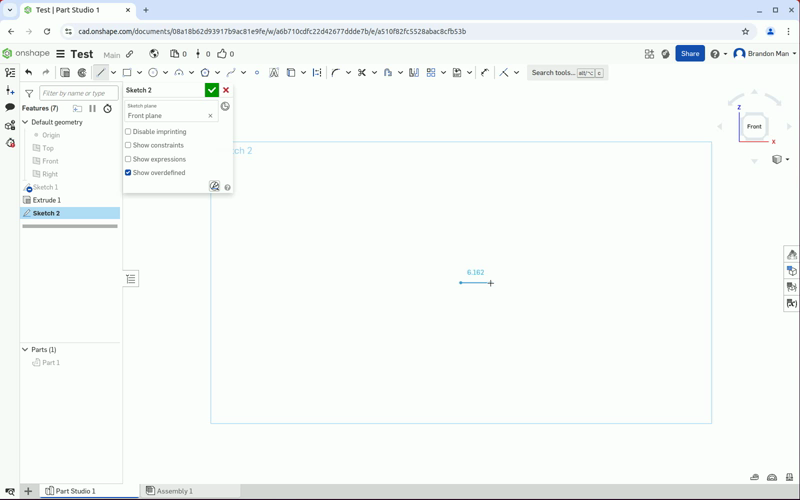
mouse_move(475, 282)
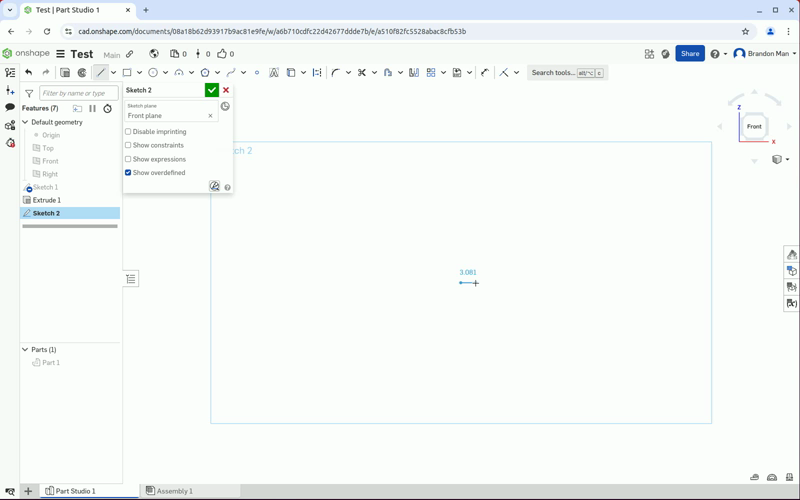
click(475, 282)
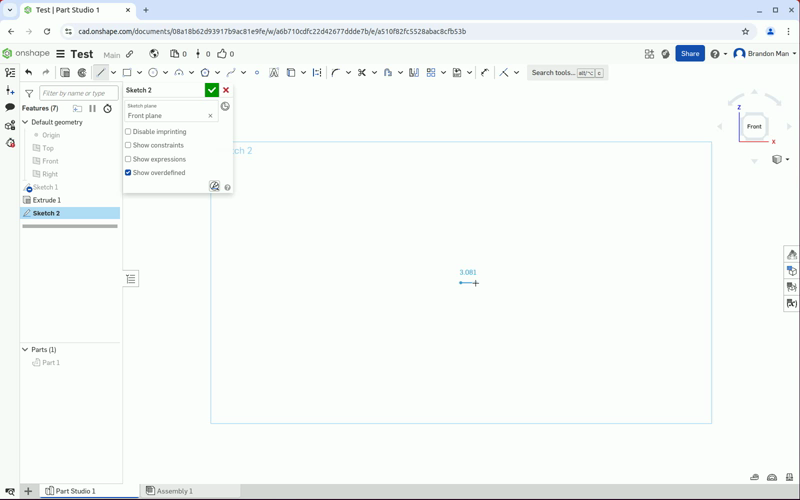
key_up(shift)
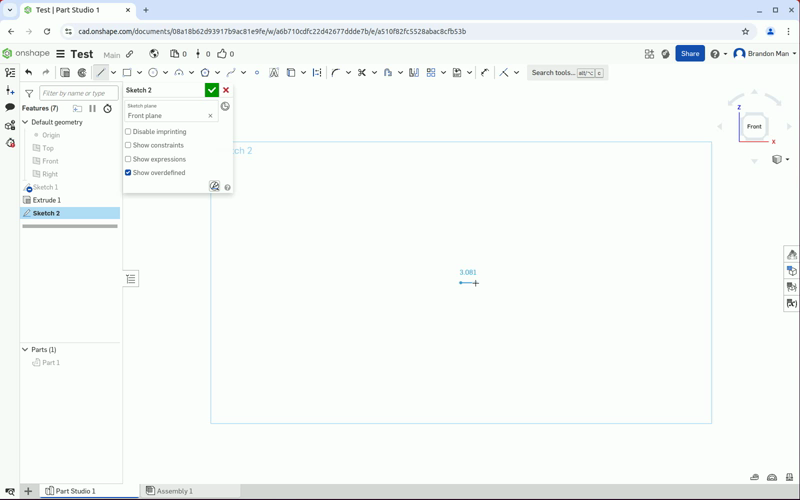
key_down(shift)
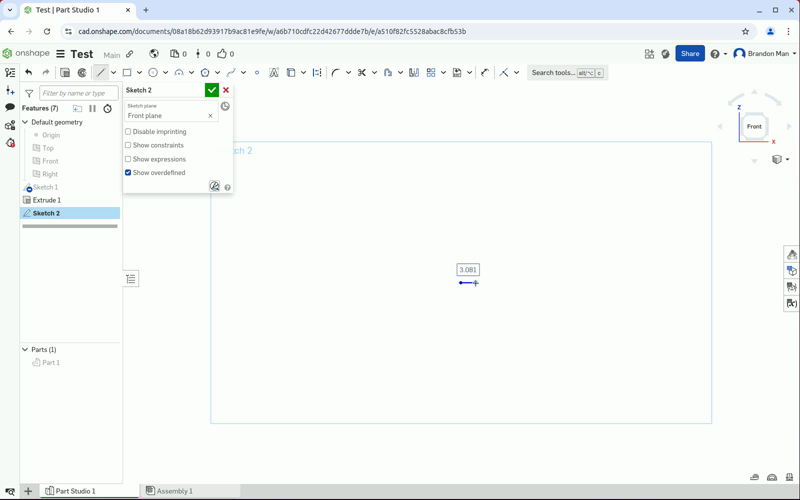
mouse_move(505, 282)
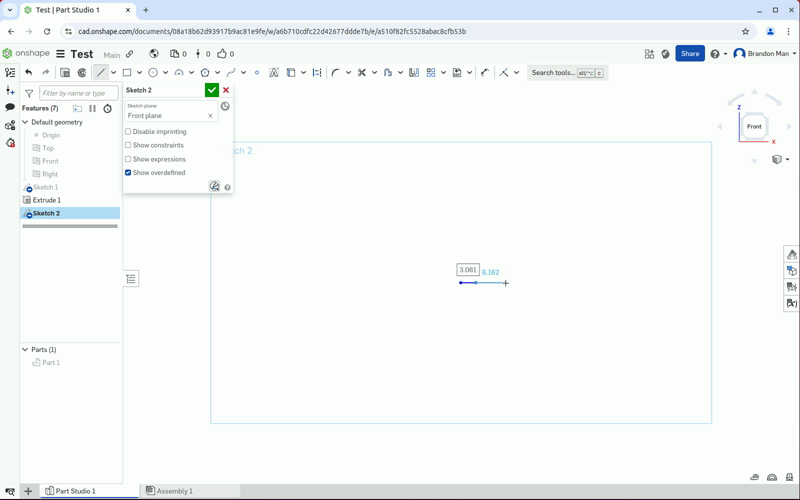
mouse_move(475, 259)
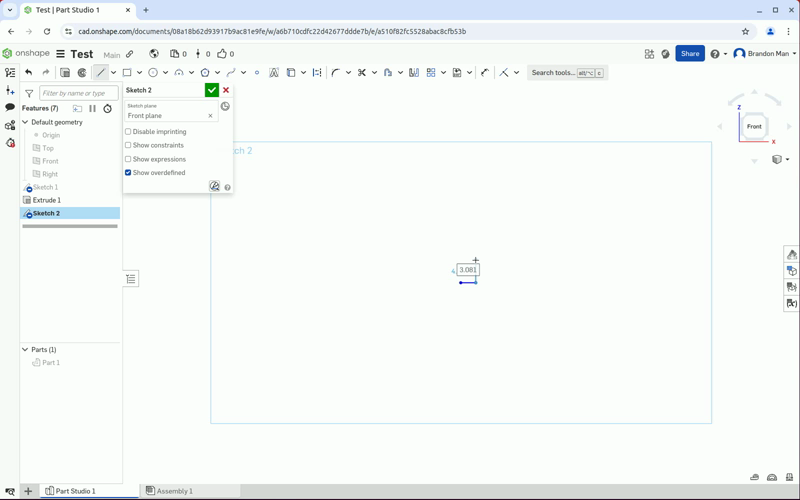
click(475, 259)
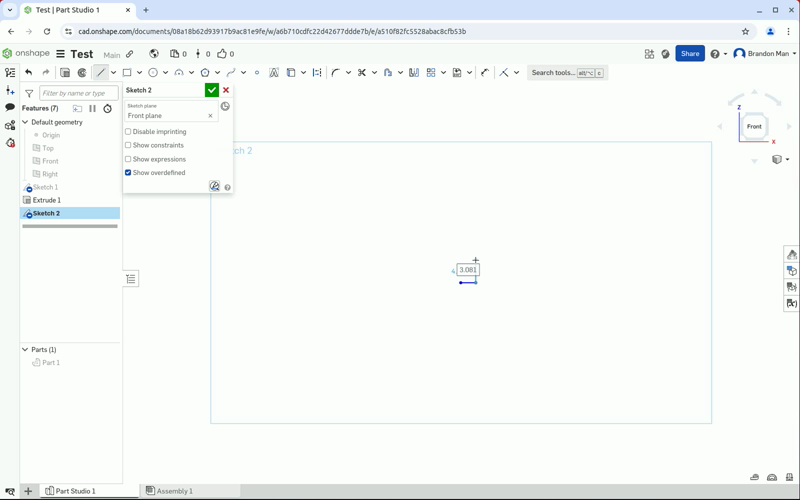
key_up(shift)
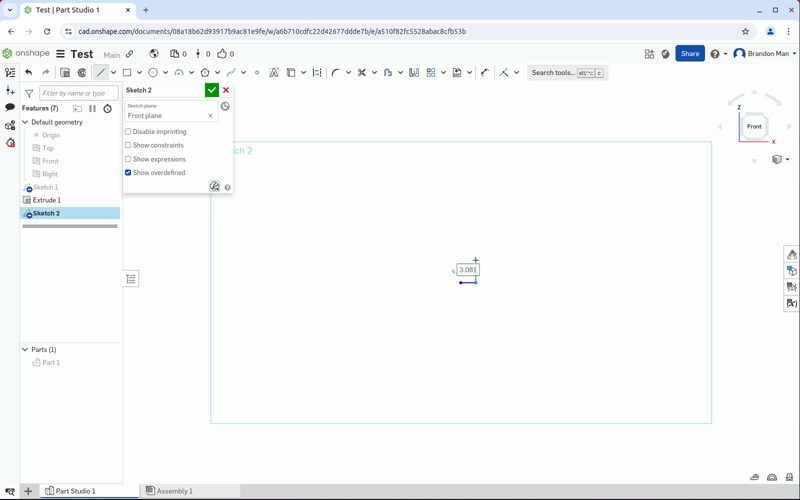
key_down(shift)
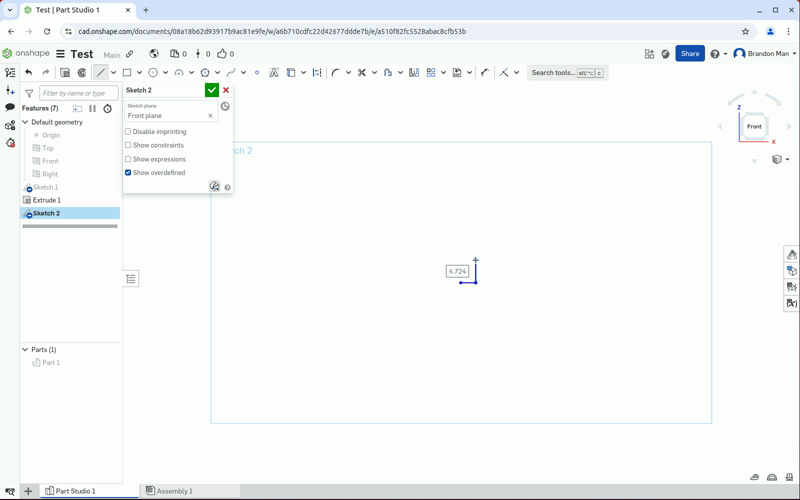
mouse_move(505, 259)
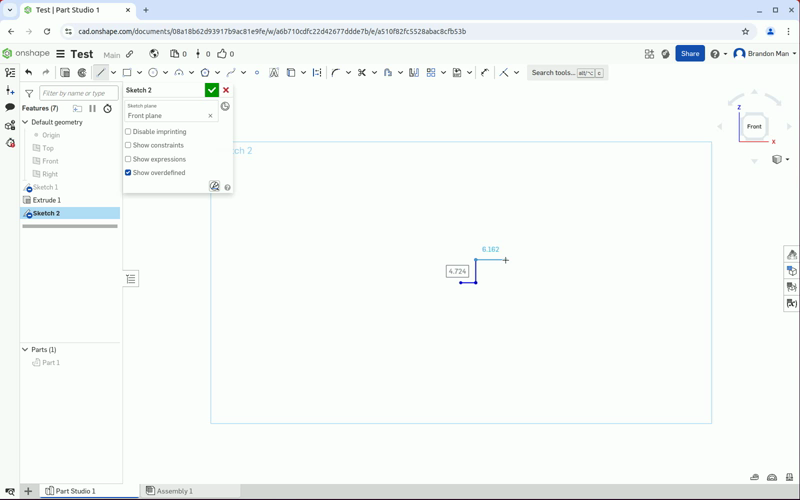
mouse_move(460, 274)
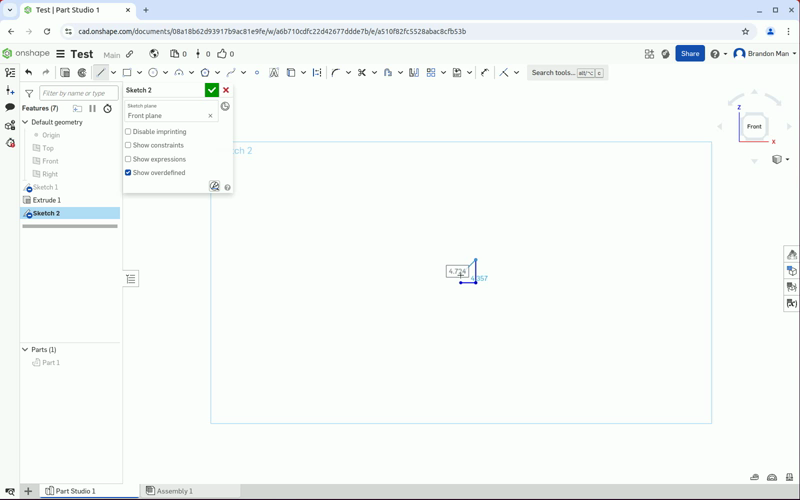
click(460, 274)
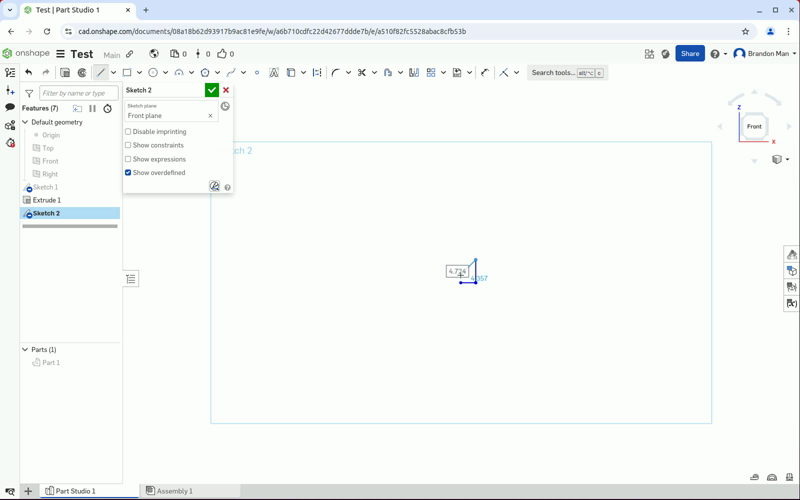
key_up(shift)
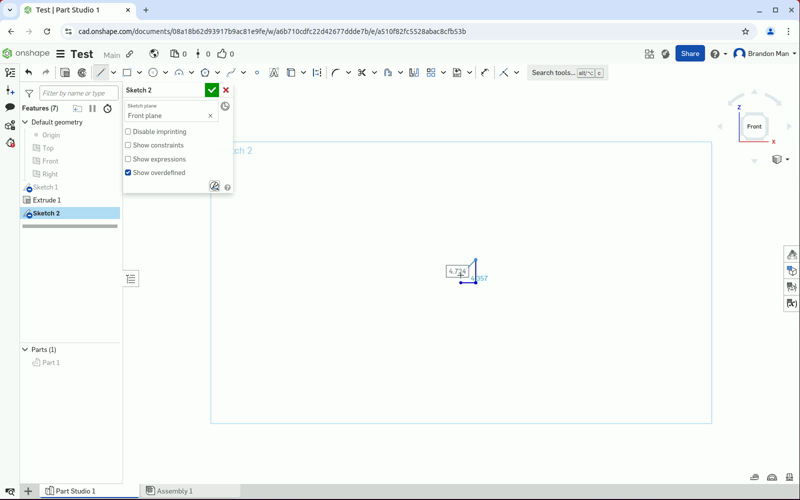
mouse_move(490, 274)
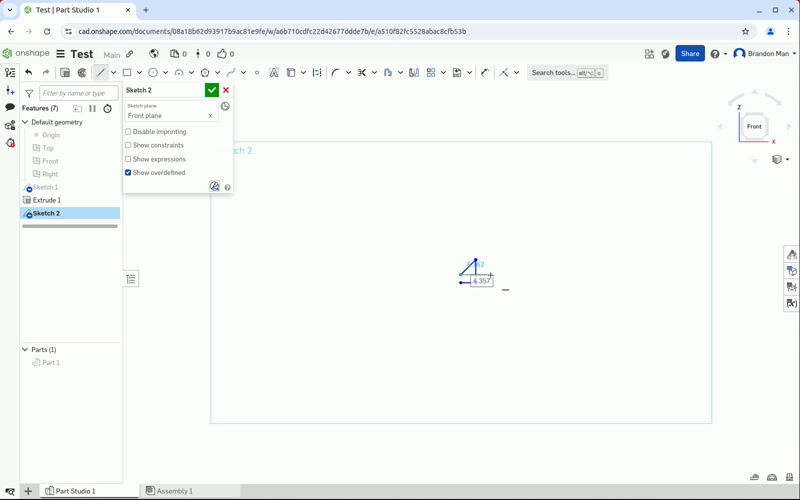
key_down(shift)
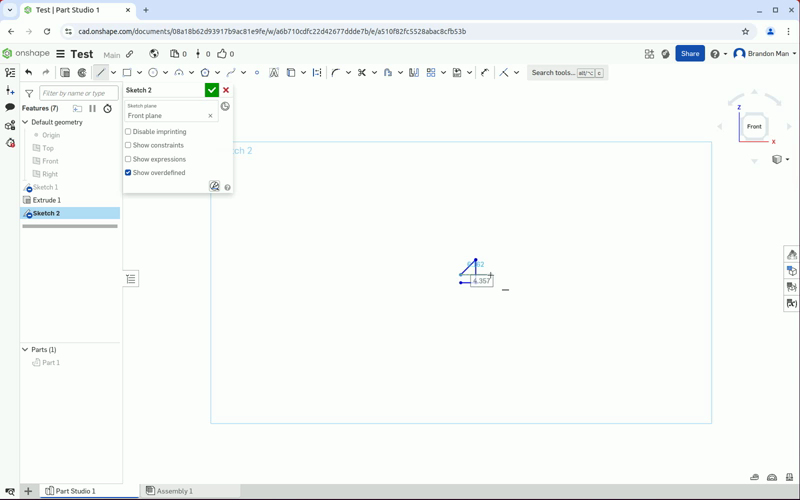
mouse_move(460, 282)
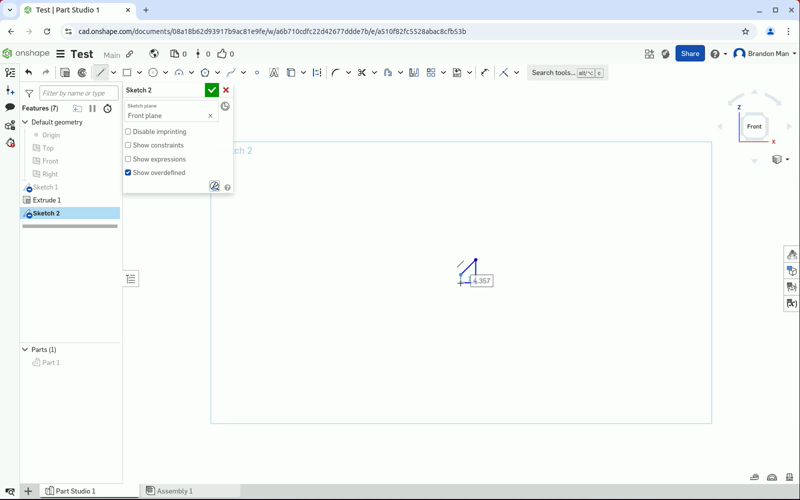
key_up(shift)
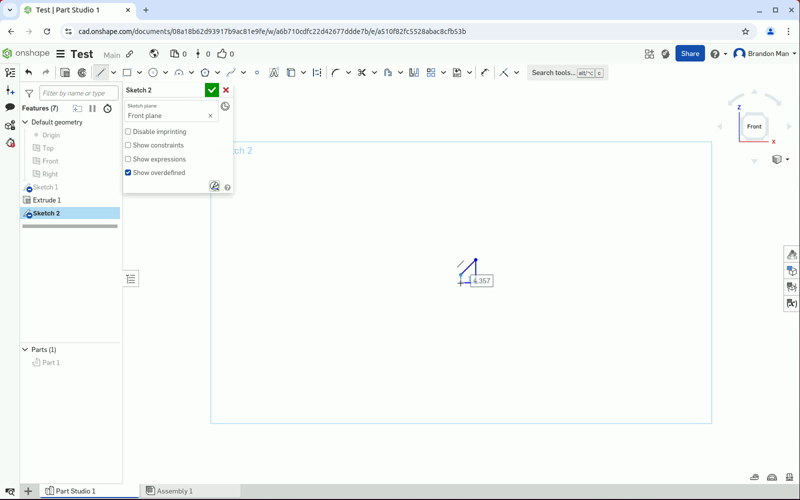
click(460, 282)
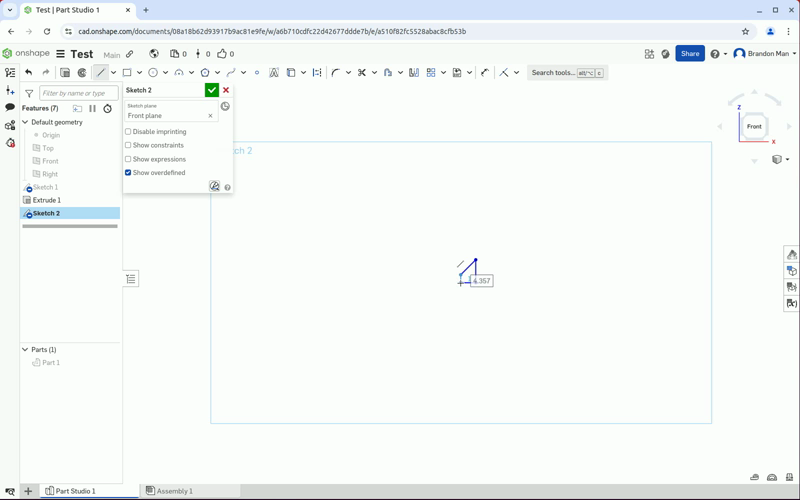
key(esc)
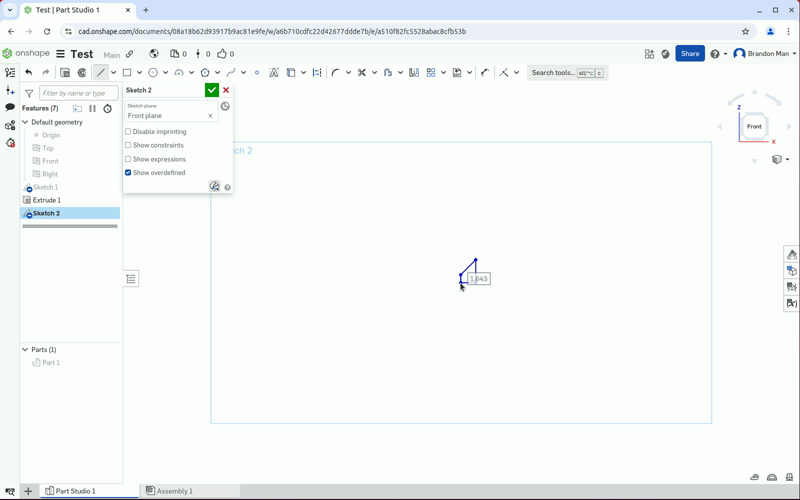
mouse_move(461, 279)
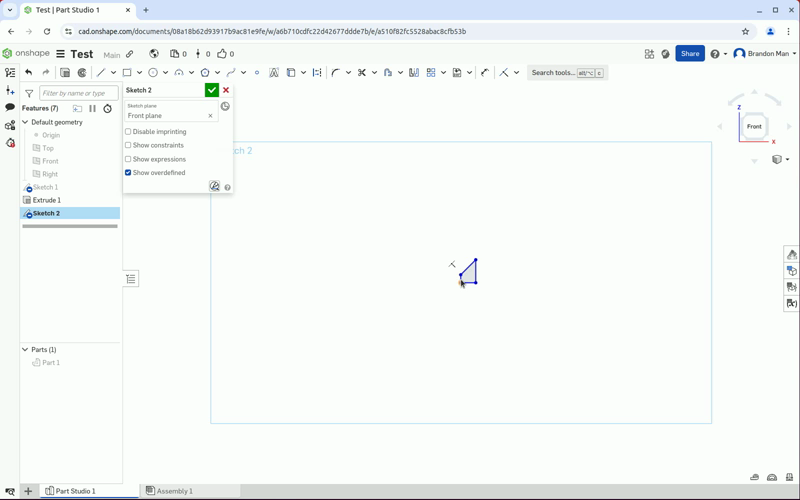
scroll(6)
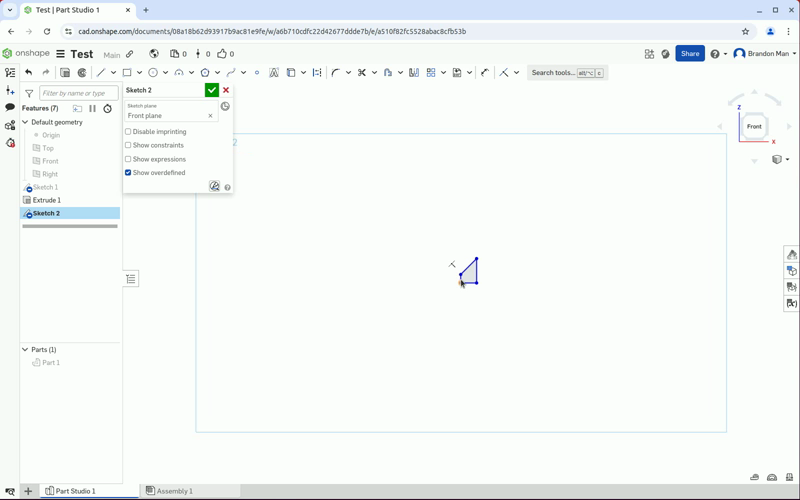
scroll(6)
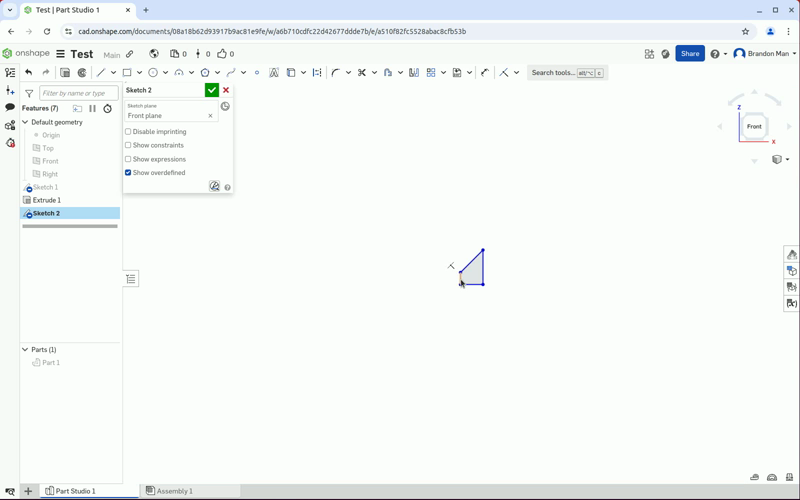
scroll(6)
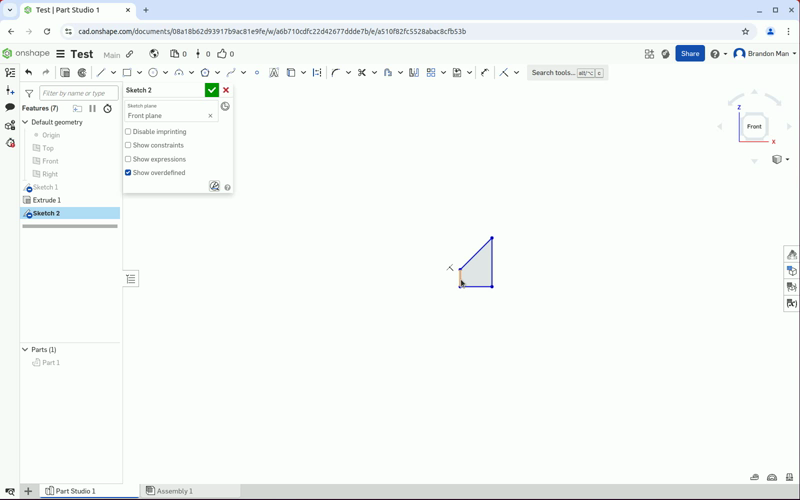
scroll(6)
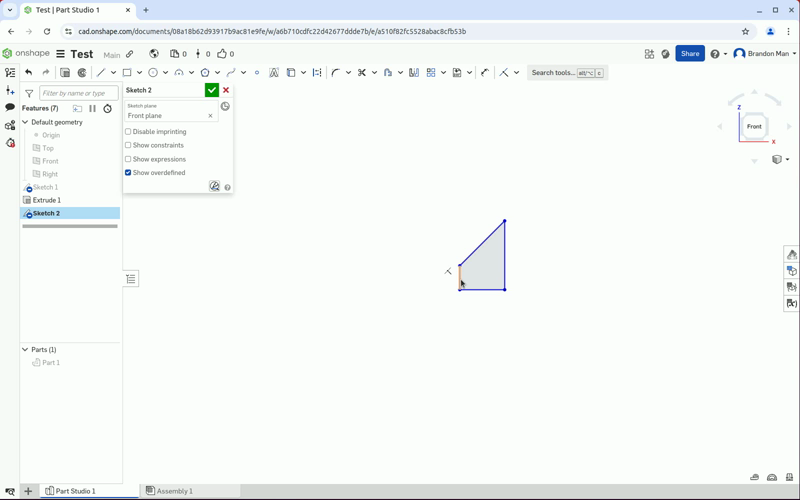
scroll(6)
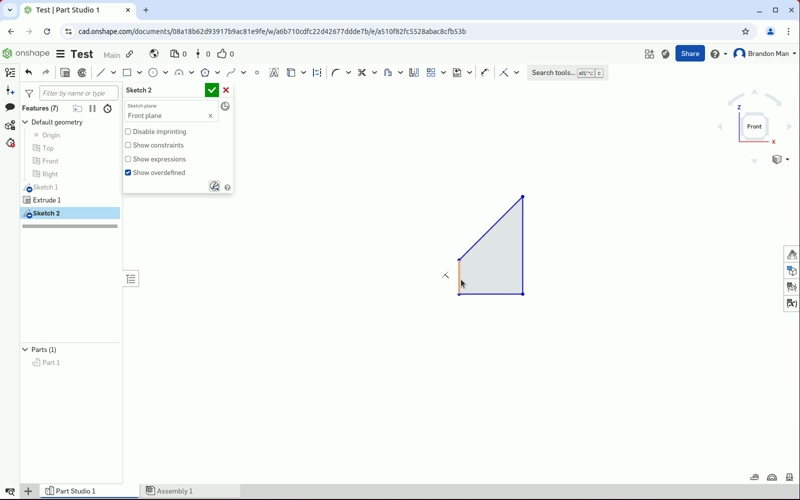
scroll(6)
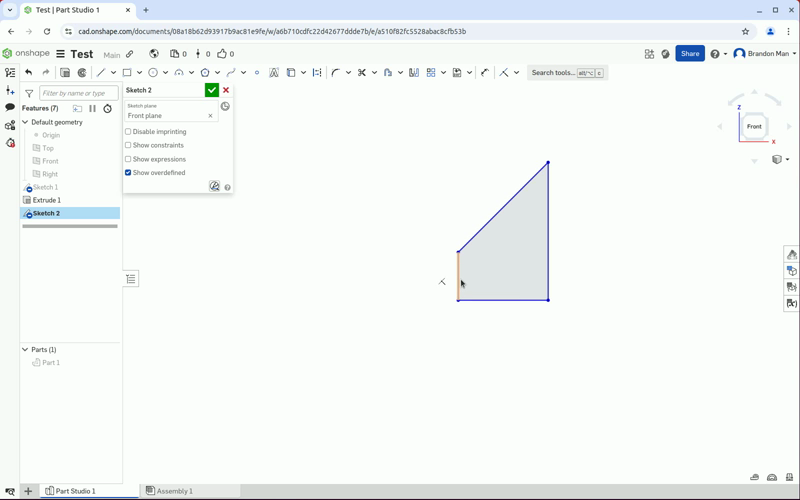
scroll(6)
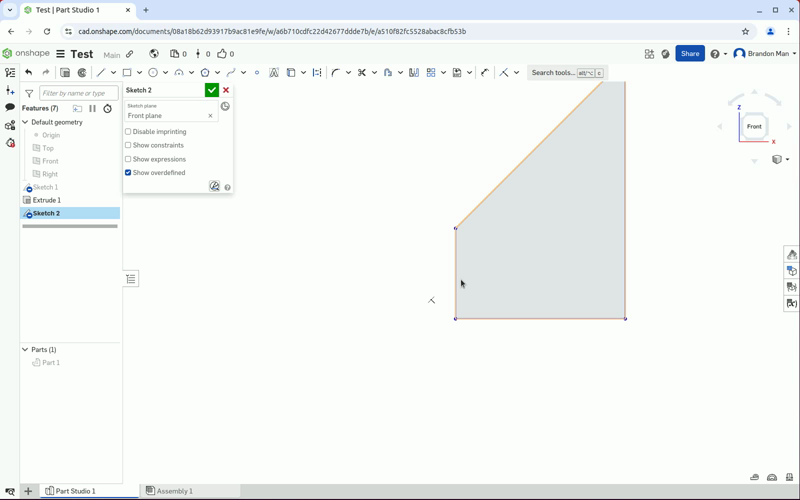
click(461, 279)
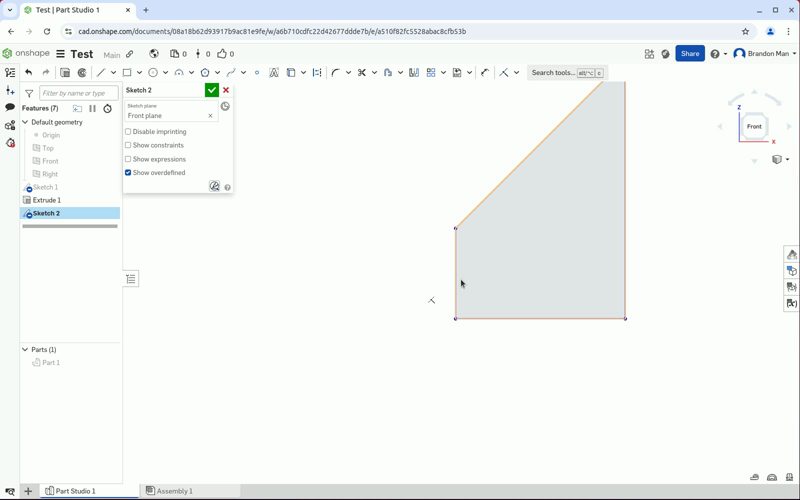
scroll(-6)
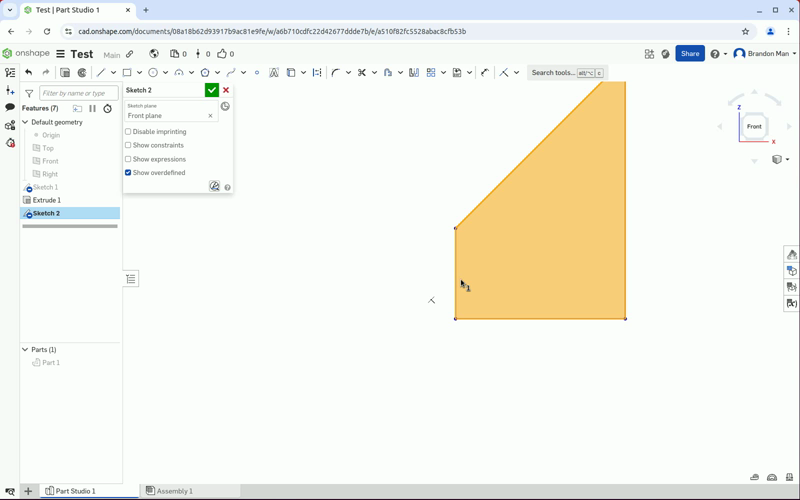
scroll(-6)
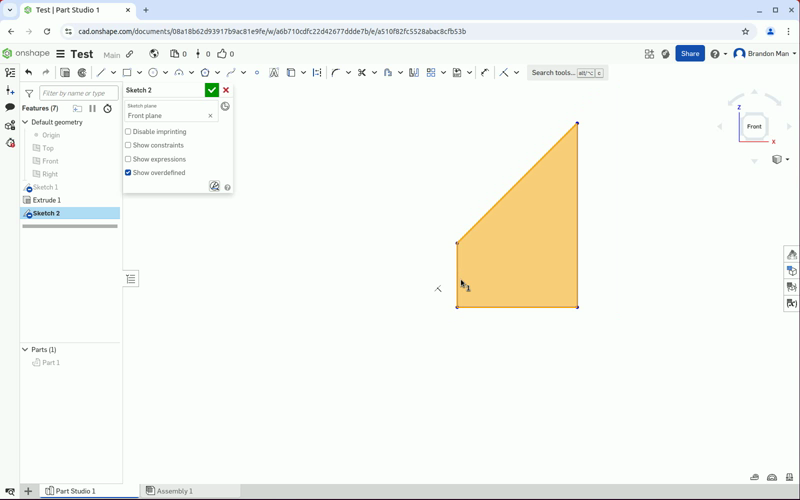
scroll(-6)
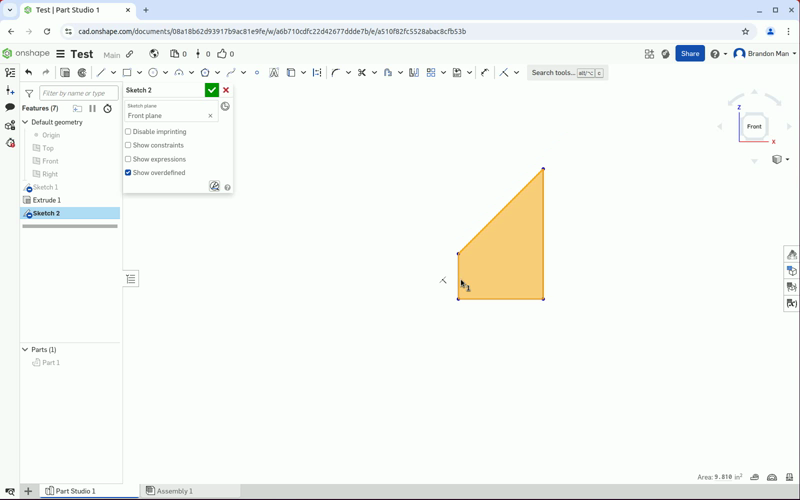
scroll(-6)
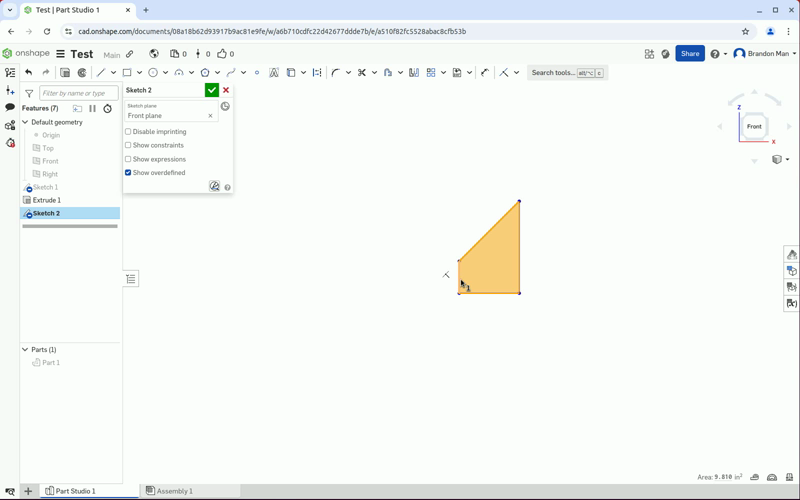
scroll(-6)
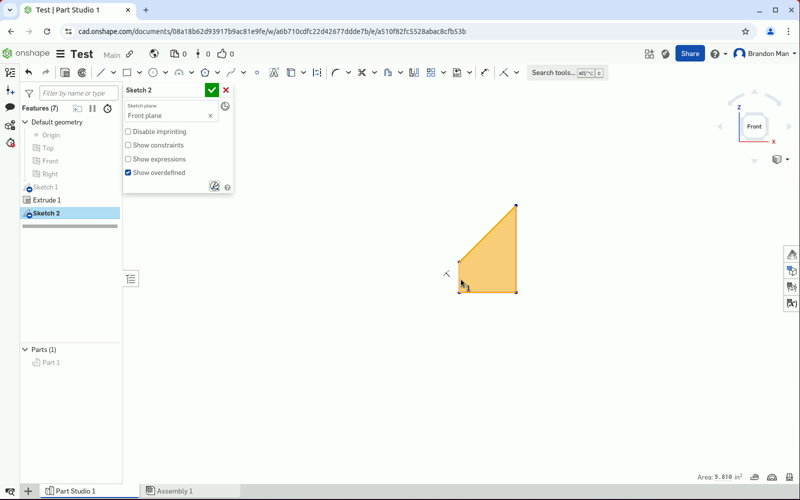
scroll(-6)
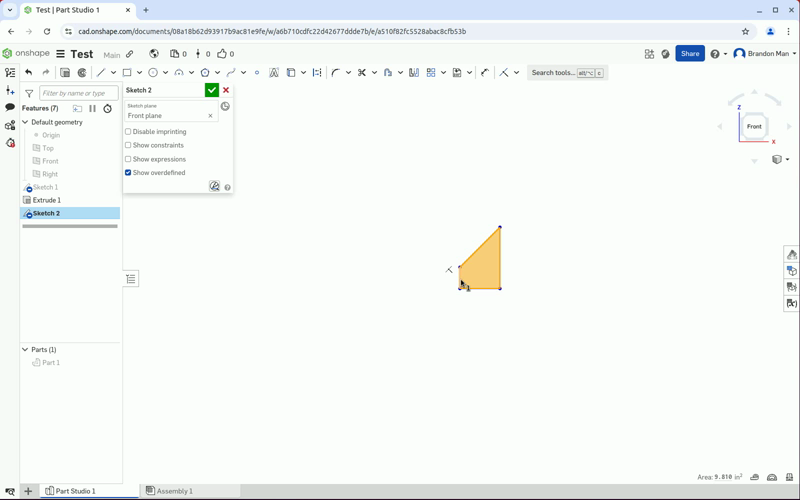
scroll(-6)
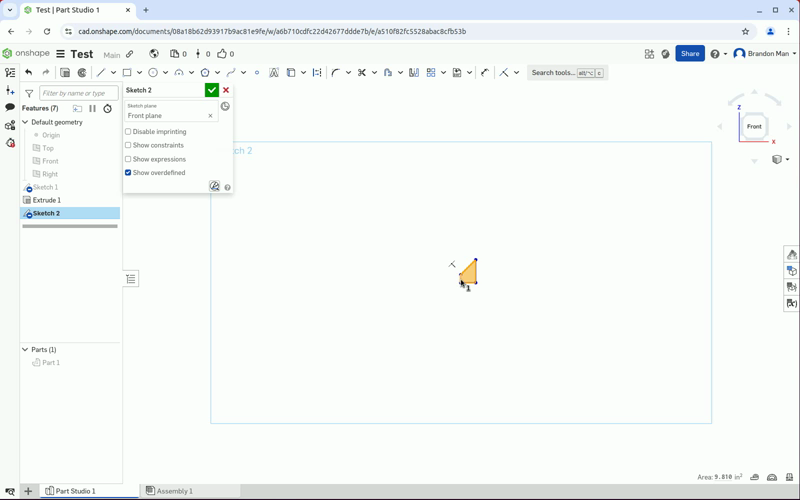
mouse_move(73, 352)
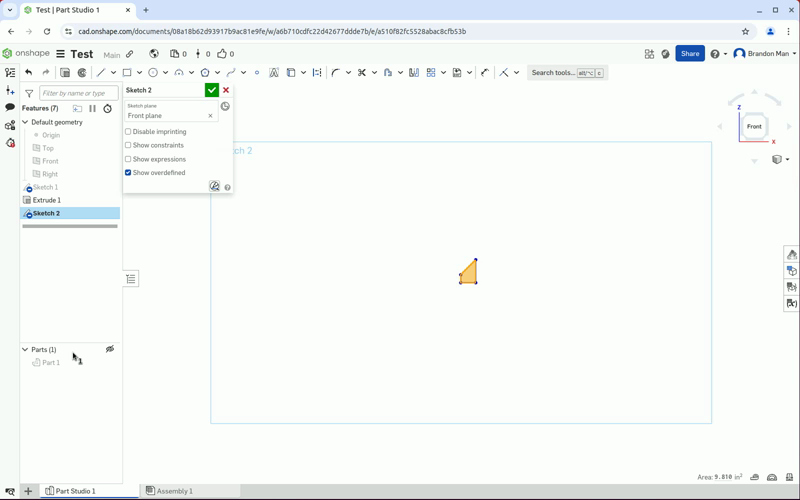
key(shift+y)
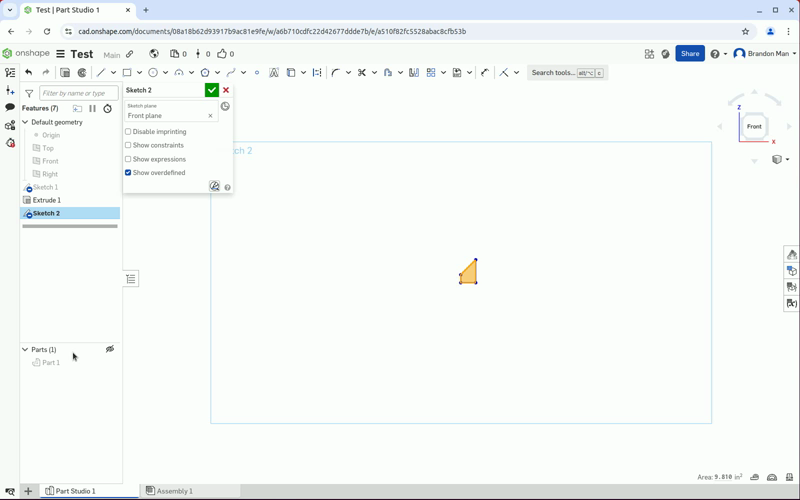
key(shift+e)
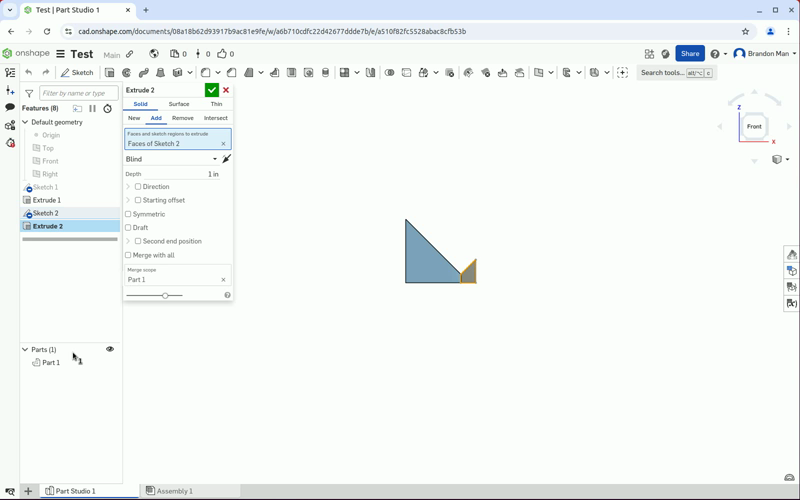
mouse_move(143, 106)
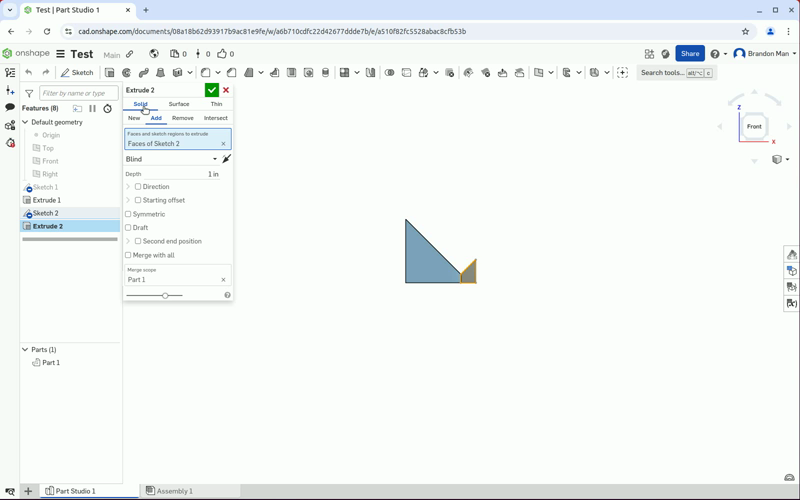
click(143, 106)
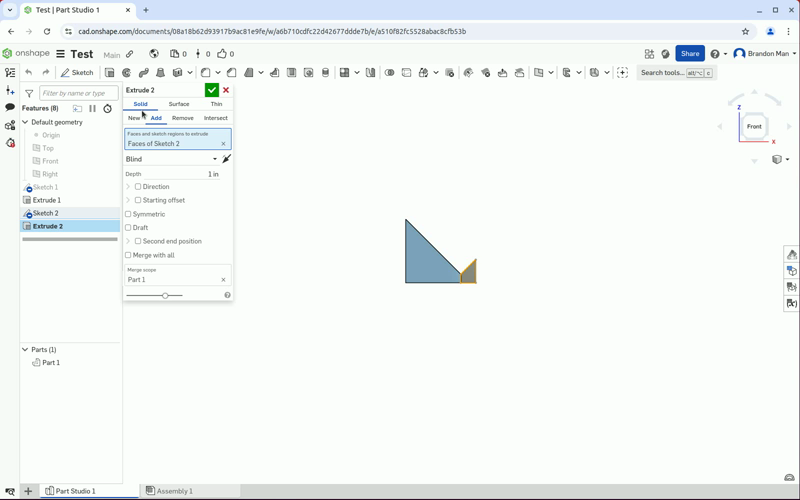
mouse_move(137, 120)
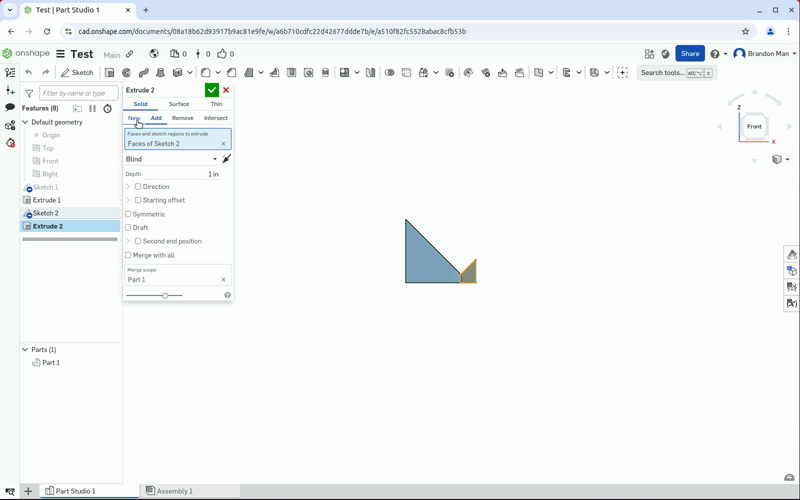
click(137, 120)
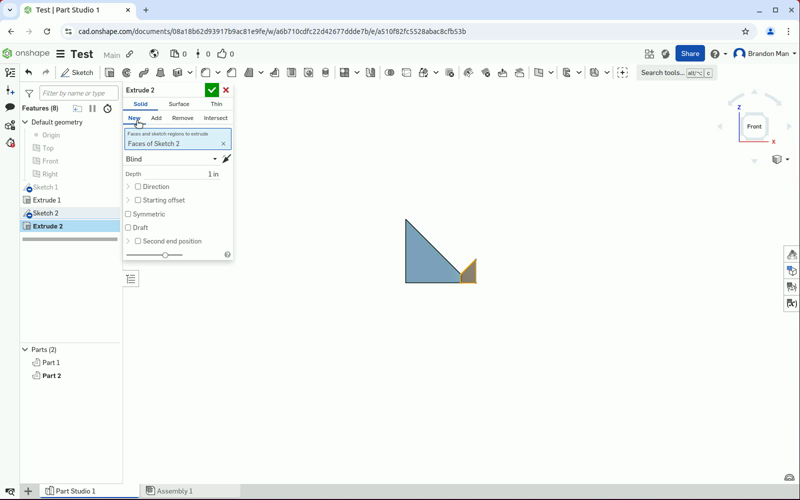
key(tab, 4)
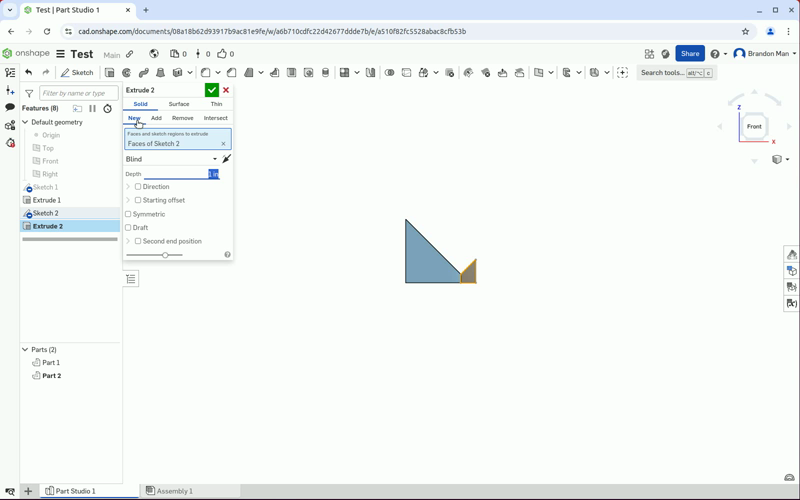
text(23.108)
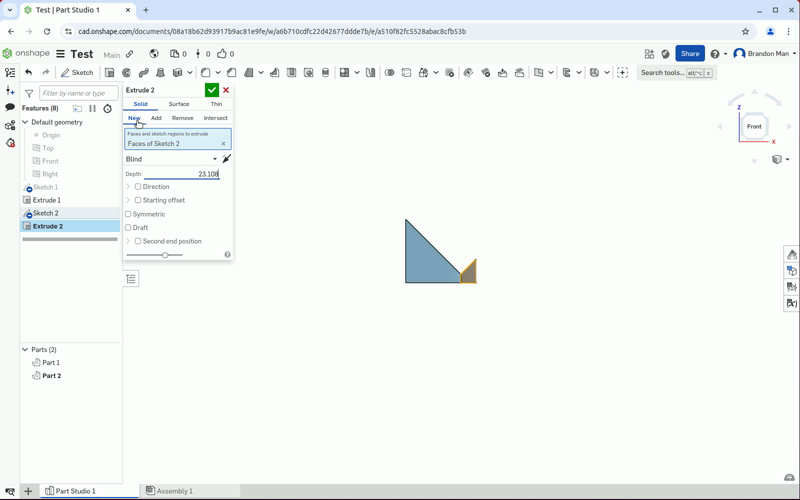
key(enter)
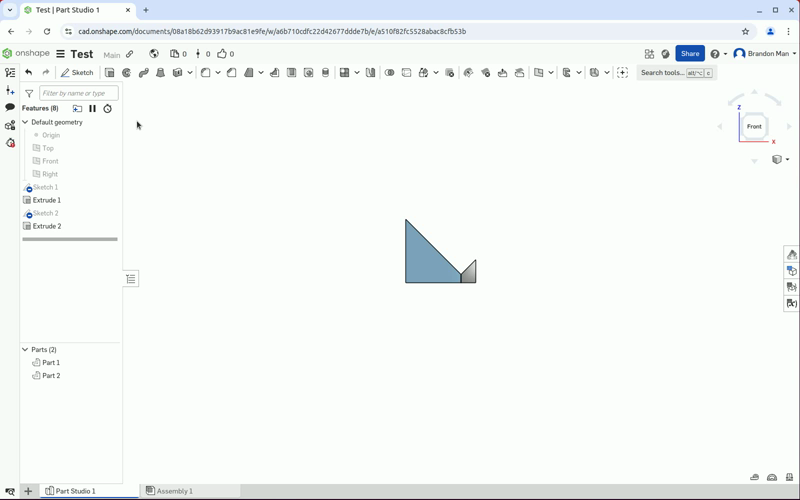
key(shift+h)
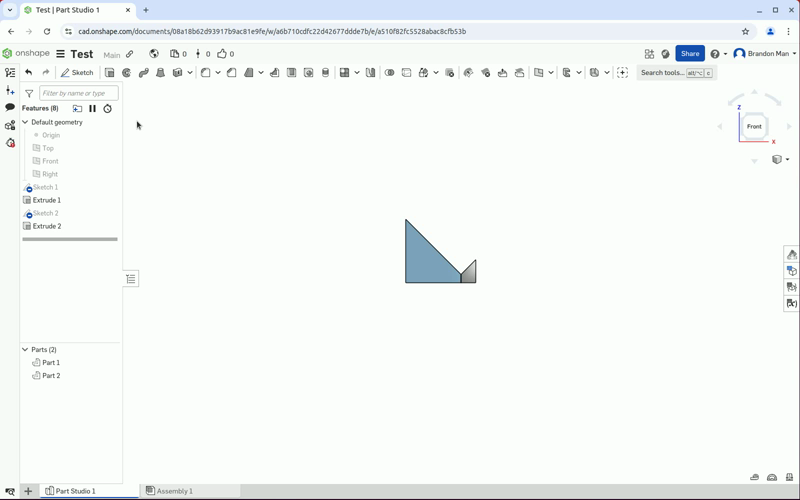
key(shift+h)
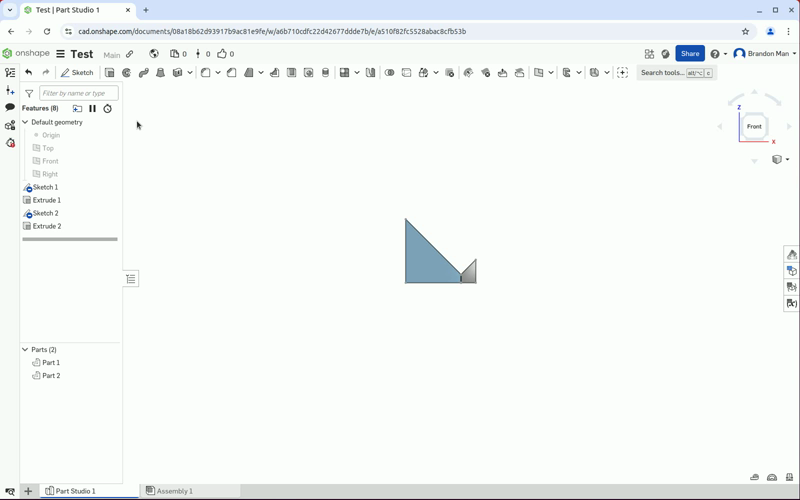
key(shift+7)
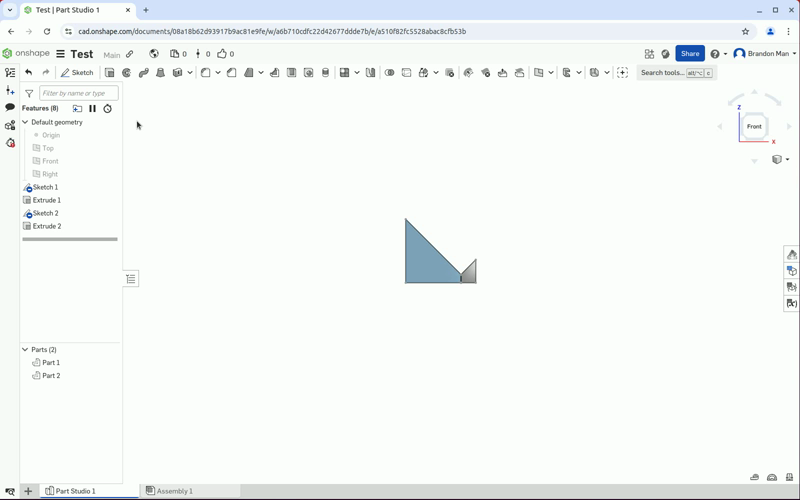
key(left, 2)
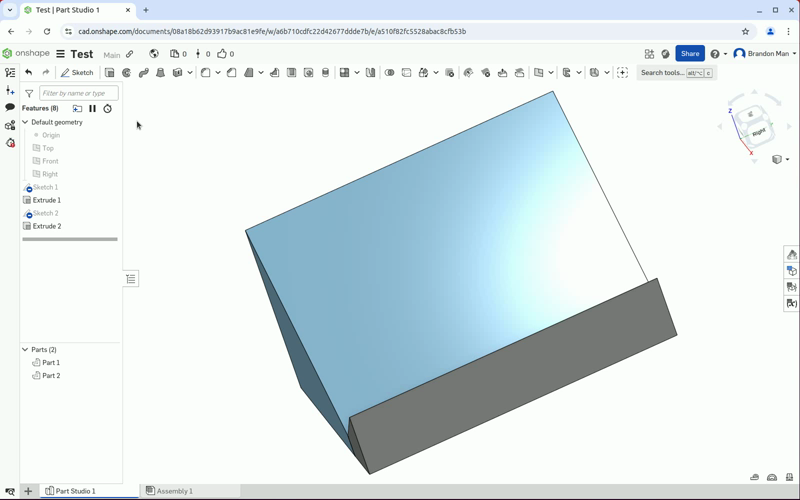
key(down, 2)
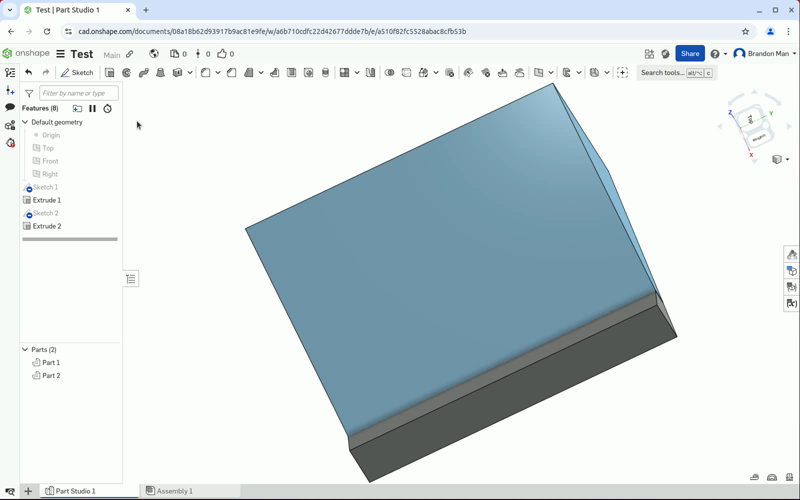
key(up, 2)
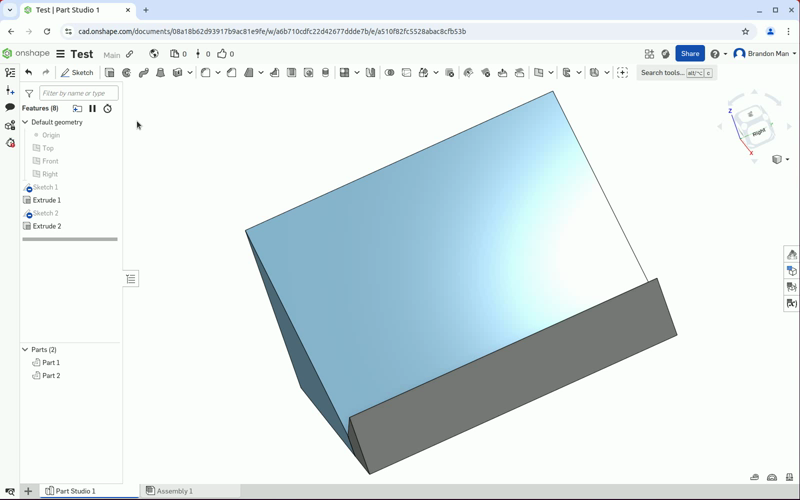
key(right, 2)
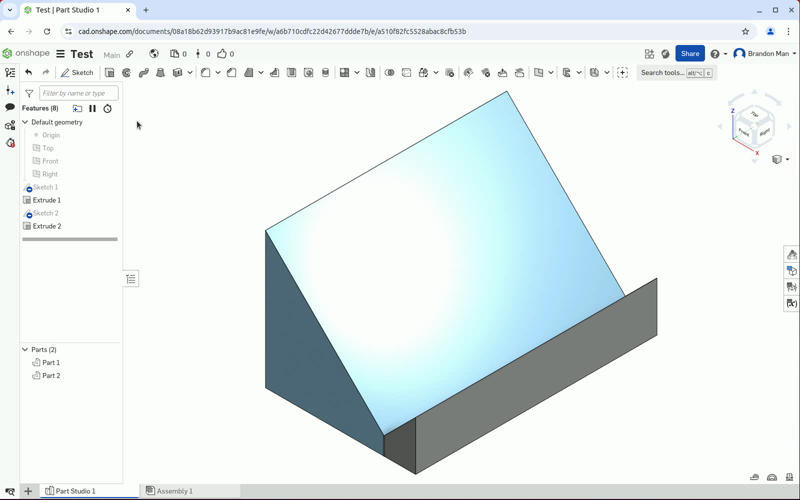
mouse_move(73, 189)
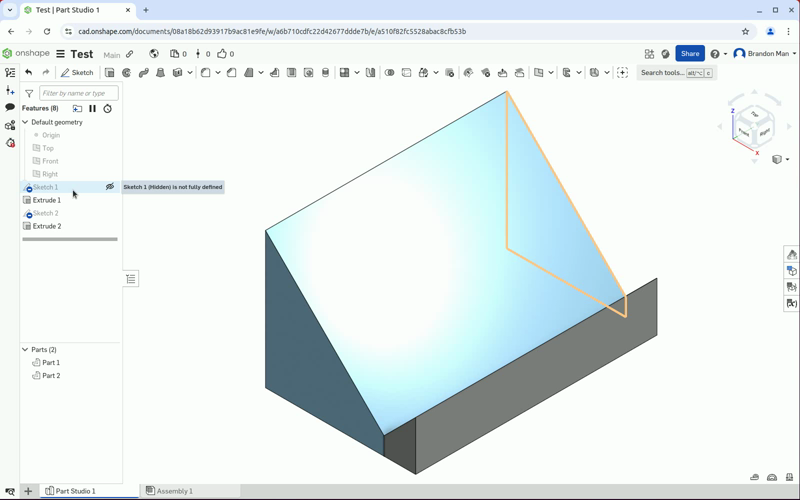
click(73, 189)